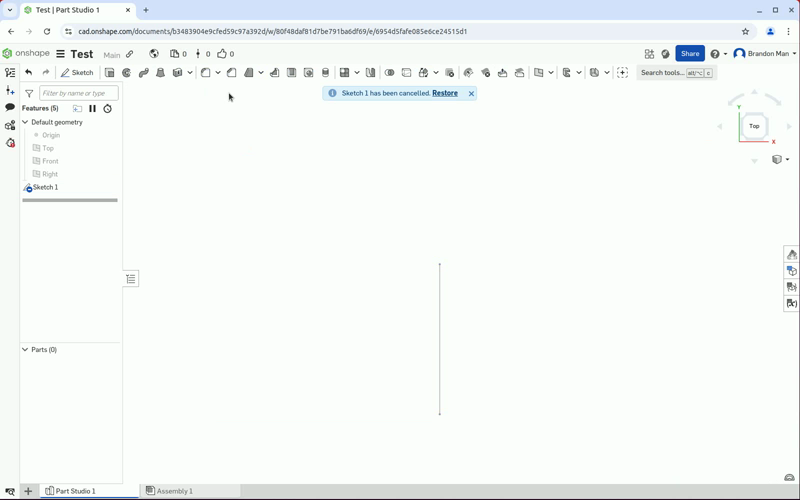
key(shift+h)
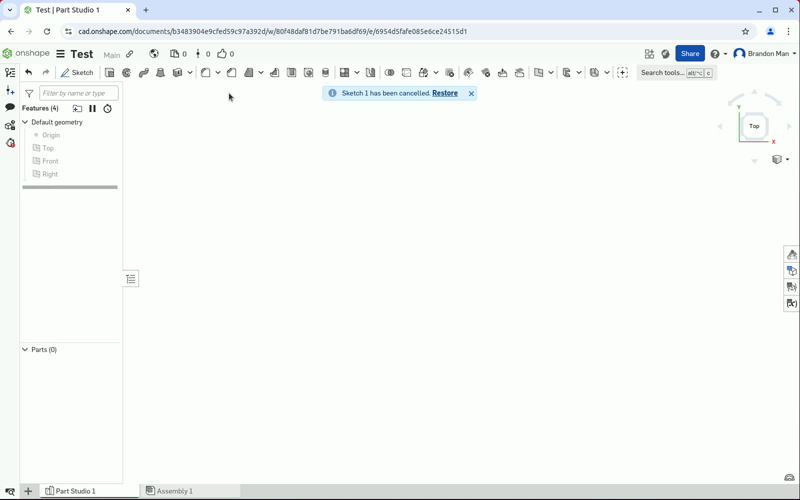
key(shift+s)
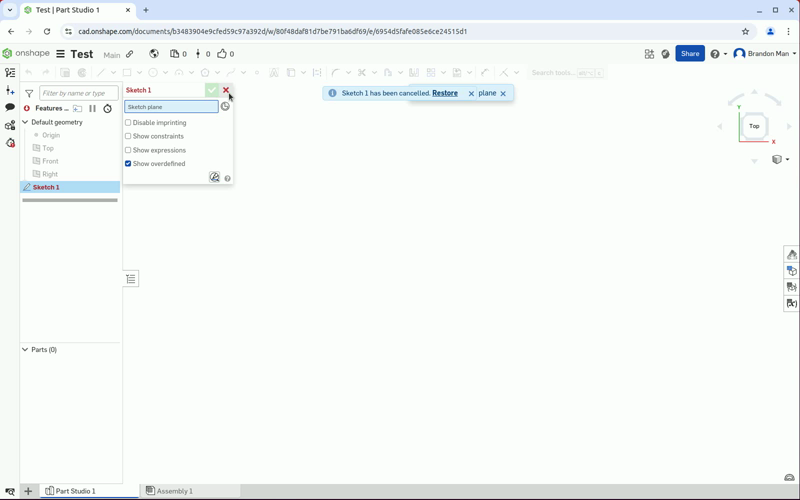
mouse_move(73, 150)
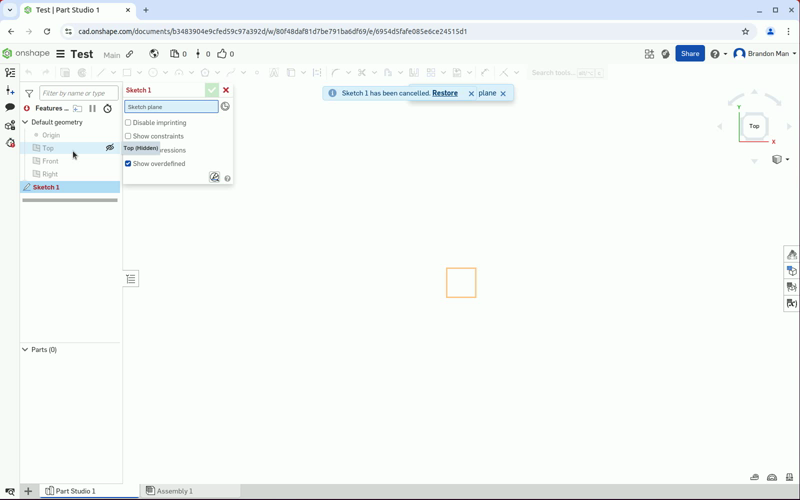
click(73, 150)
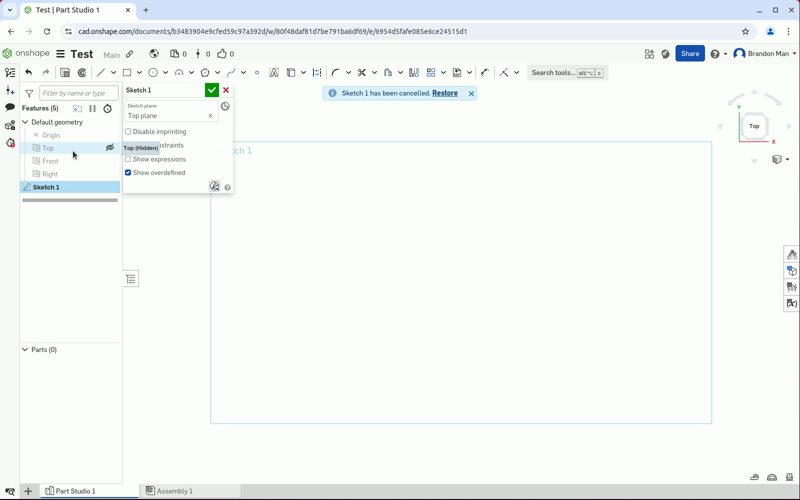
mouse_move(73, 352)
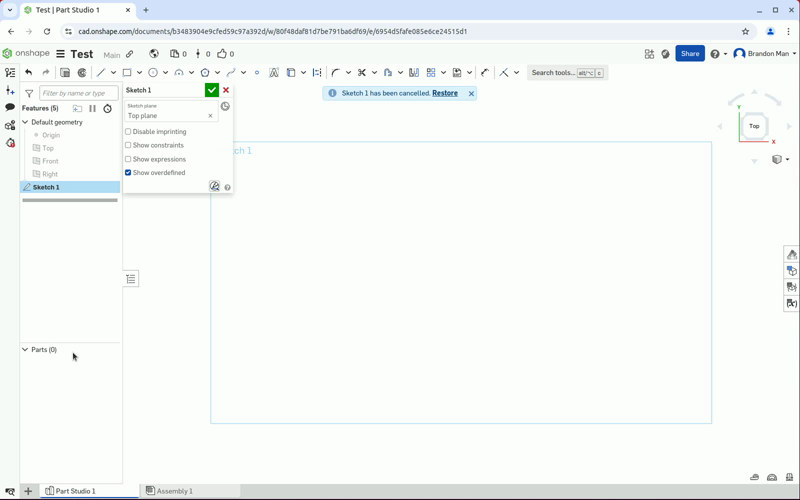
key(y)
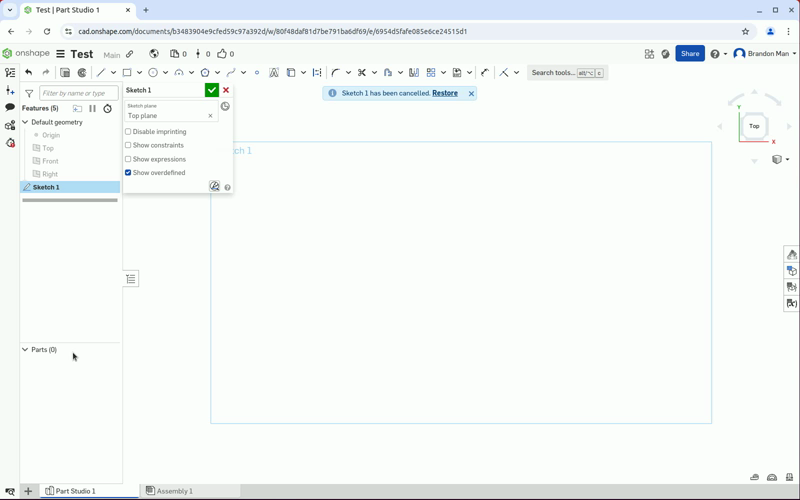
key(l)
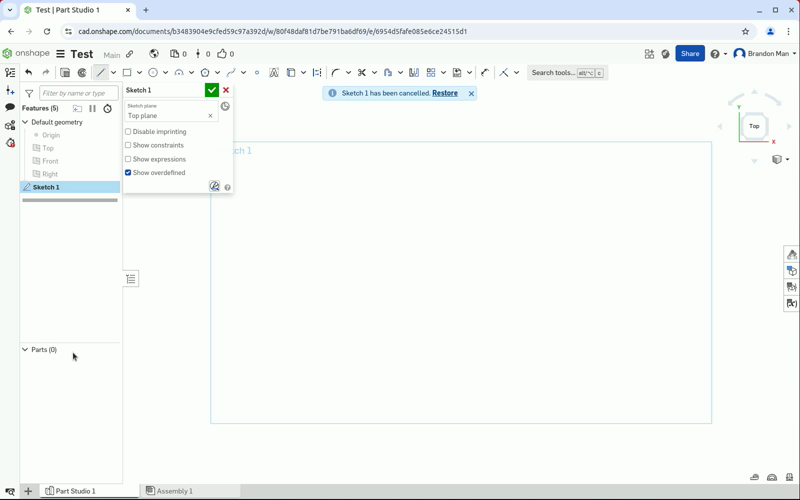
key_down(shift)
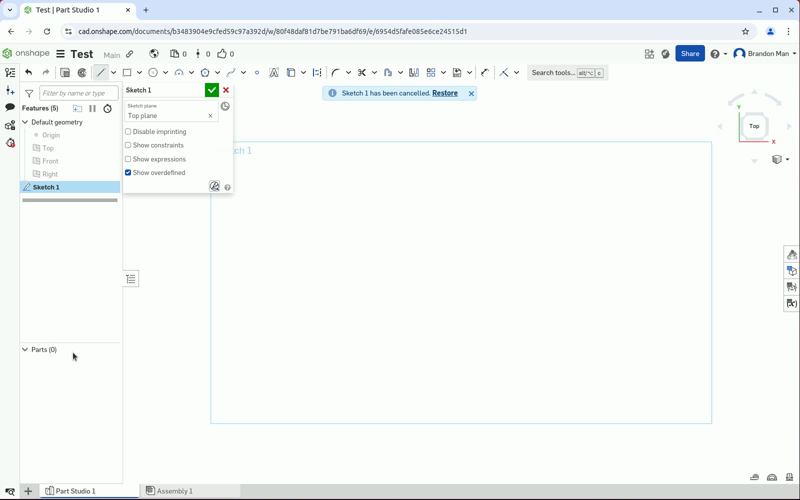
mouse_move(376, 395)
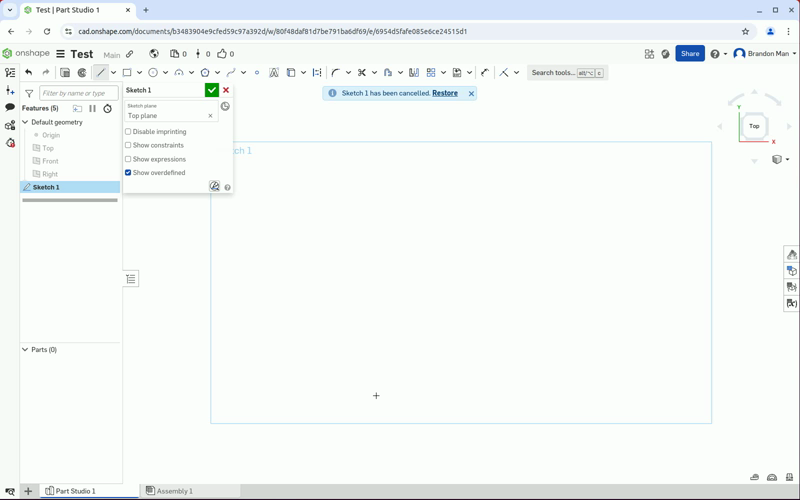
click(376, 395)
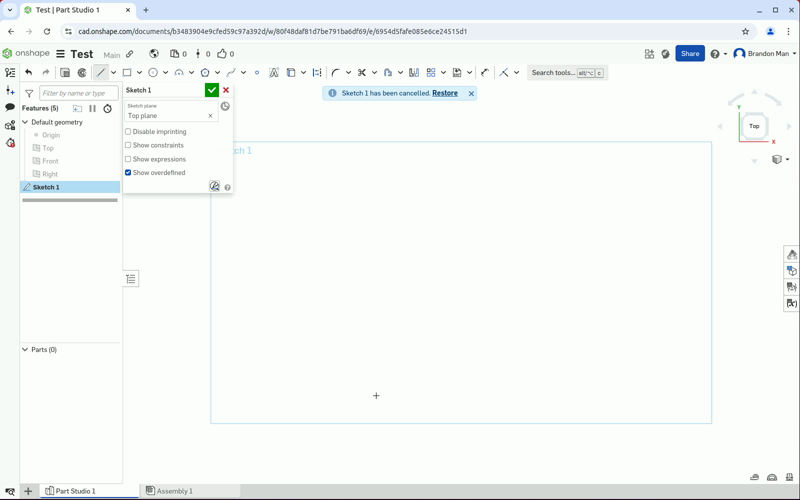
key_up(shift)
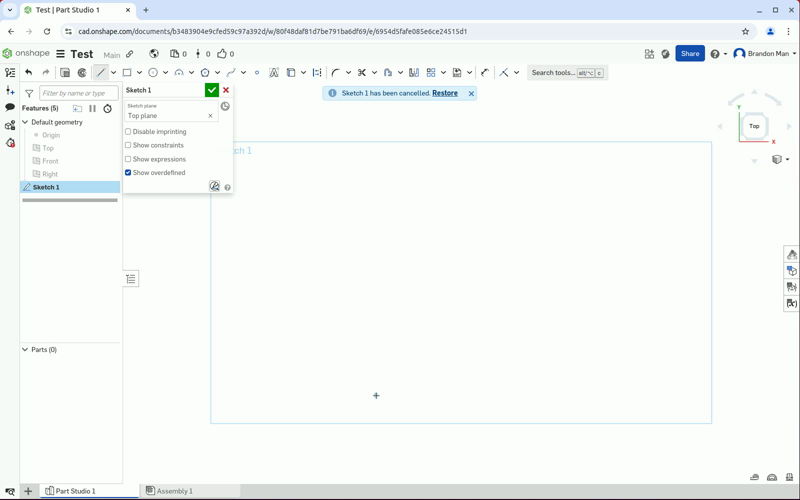
key_down(shift)
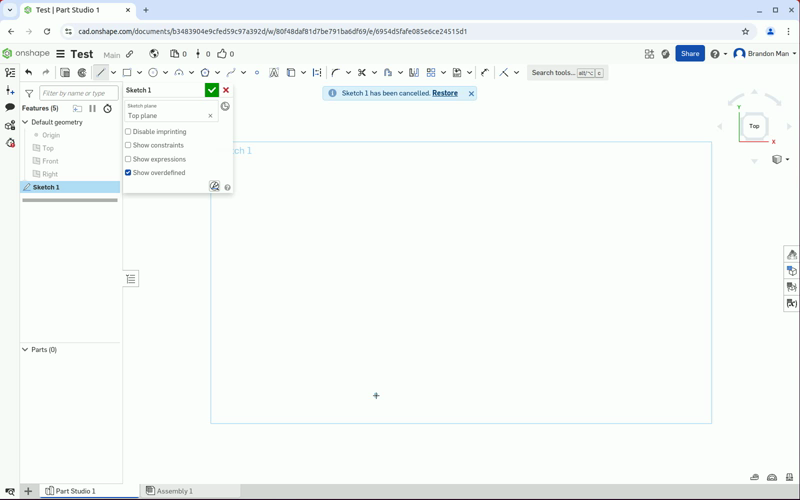
mouse_move(543, 395)
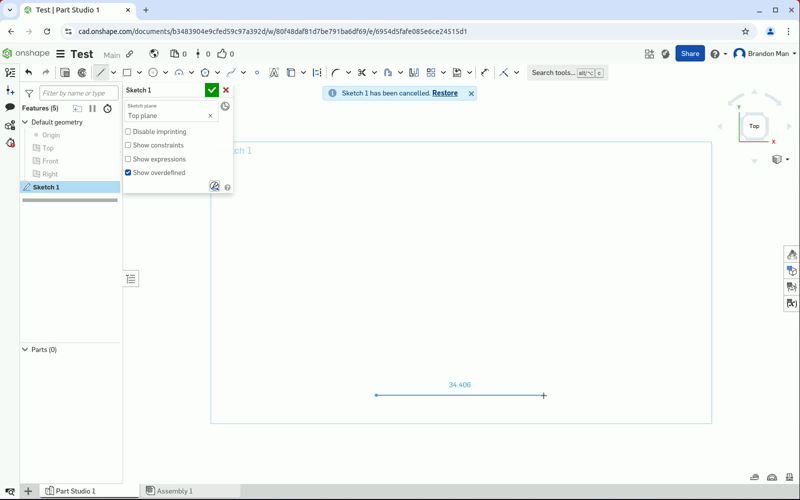
click(543, 395)
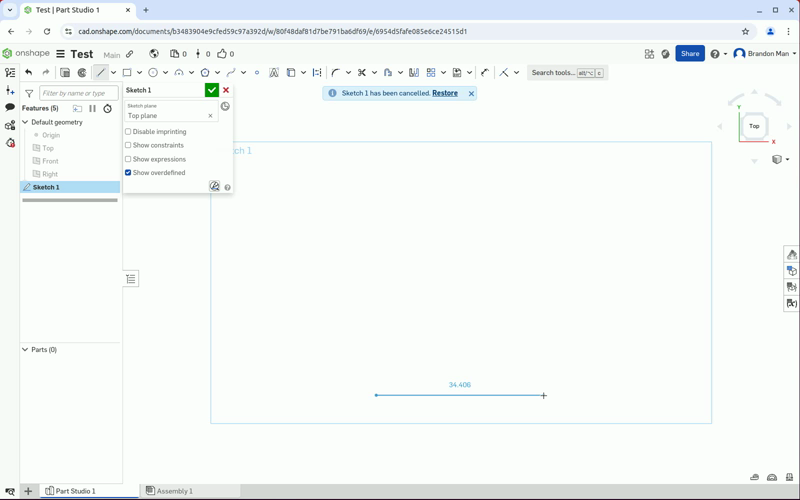
key_up(shift)
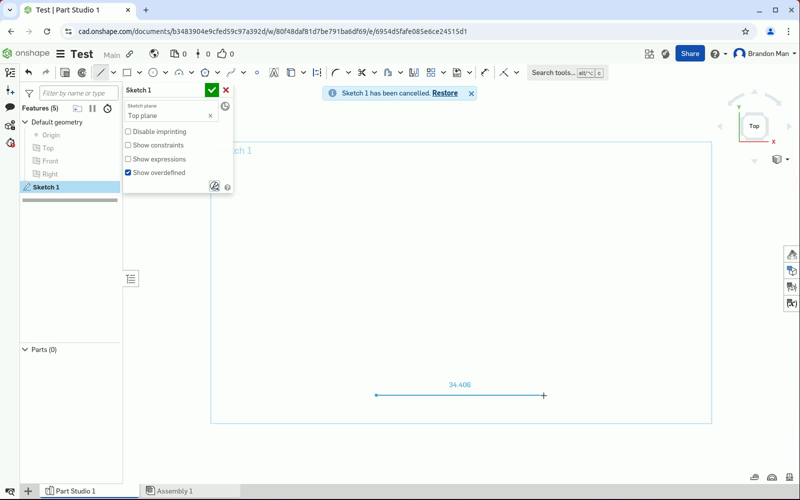
key_down(shift)
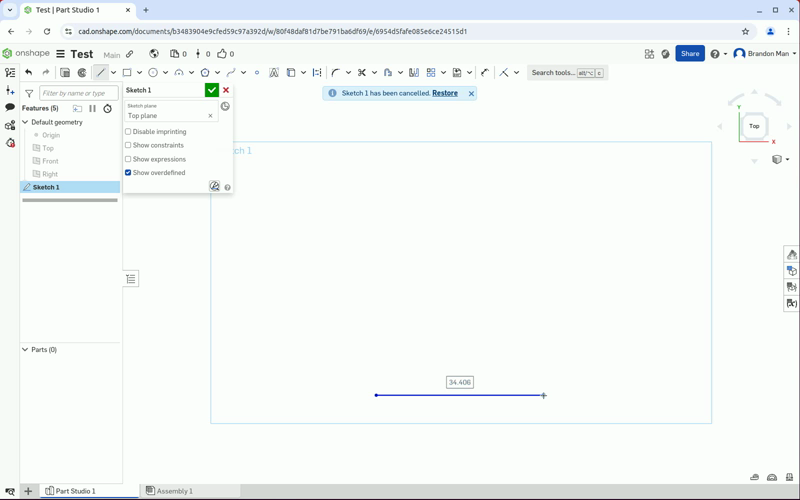
mouse_move(543, 171)
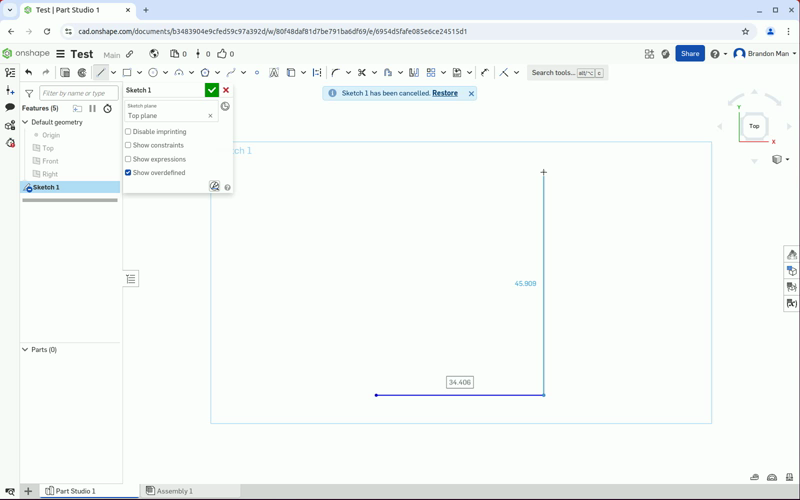
click(543, 171)
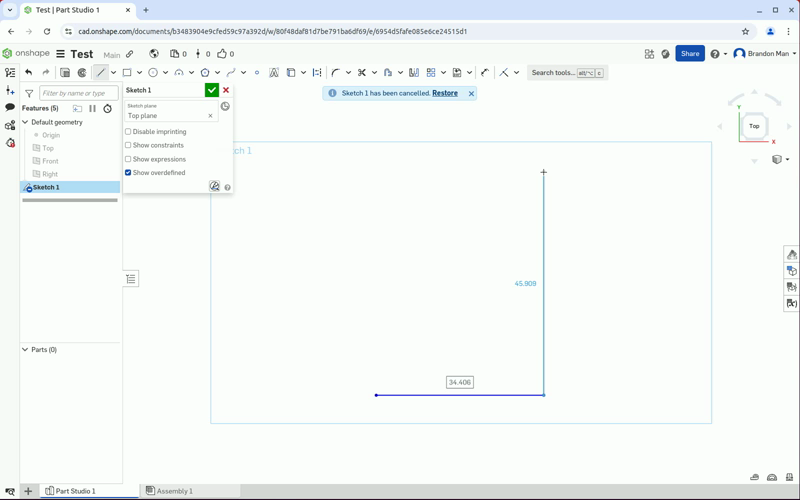
key_up(shift)
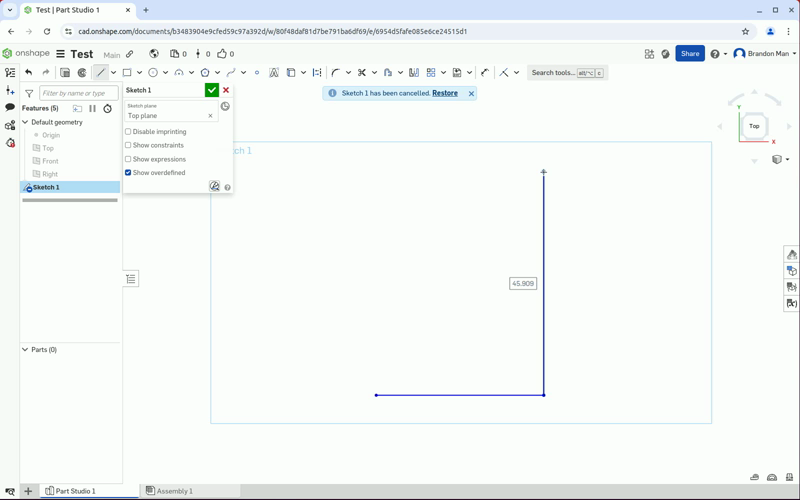
key_down(shift)
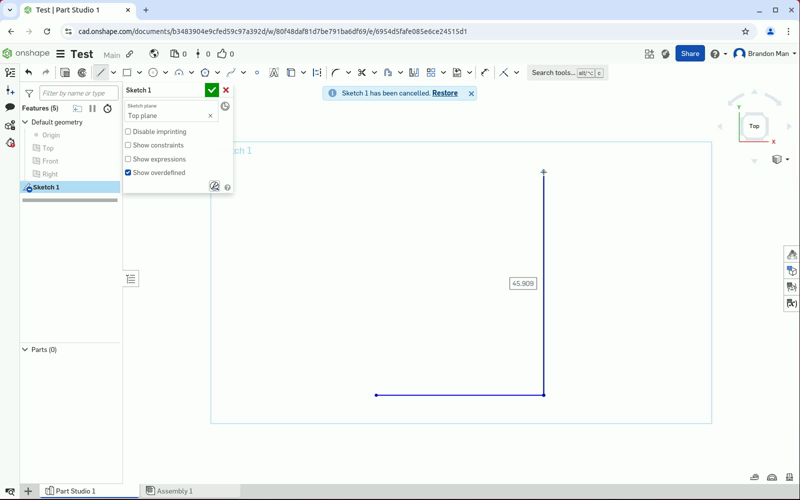
mouse_move(376, 171)
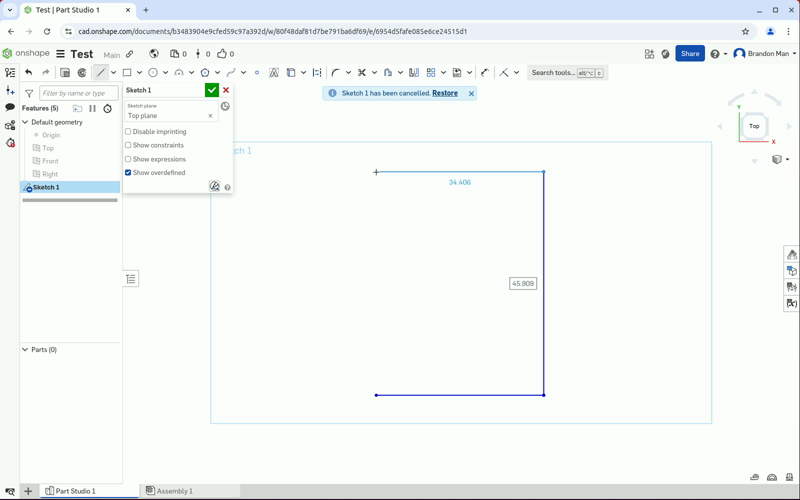
click(376, 171)
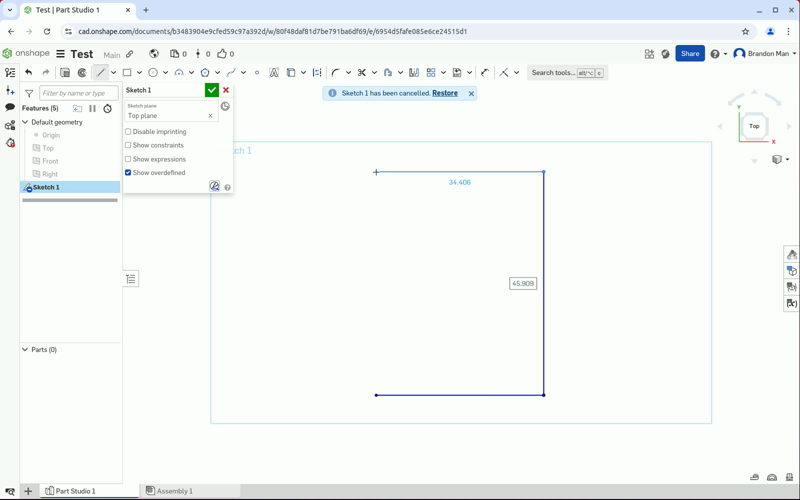
key_up(shift)
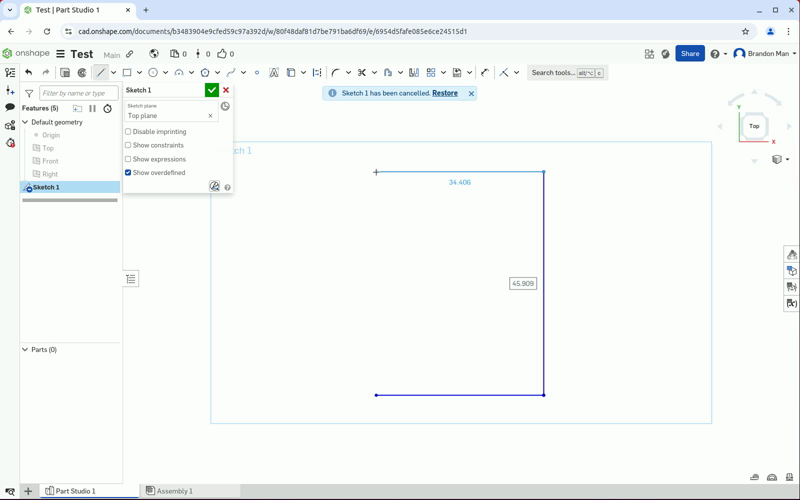
key_down(shift)
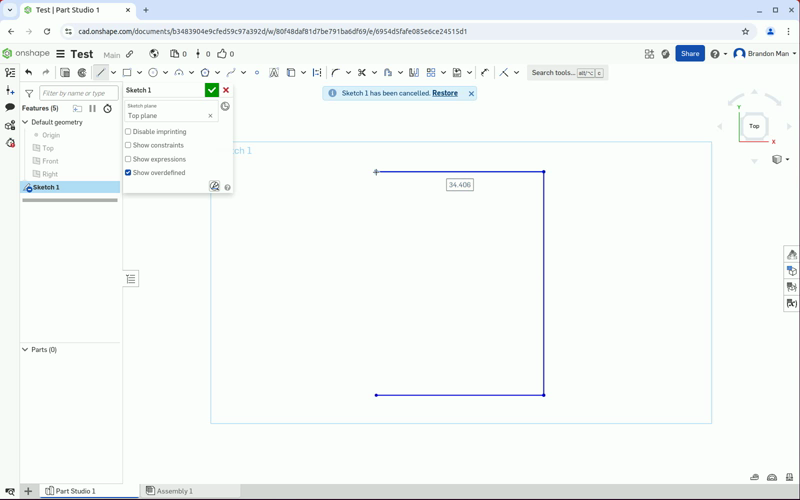
mouse_move(376, 395)
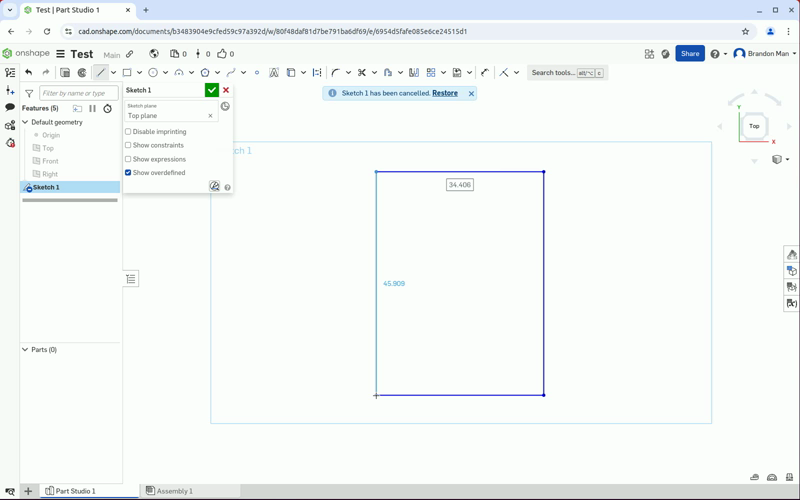
key_up(shift)
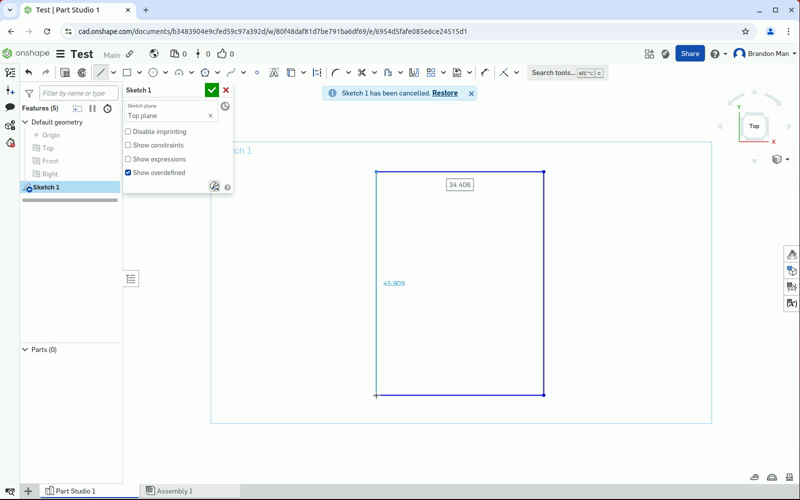
click(376, 395)
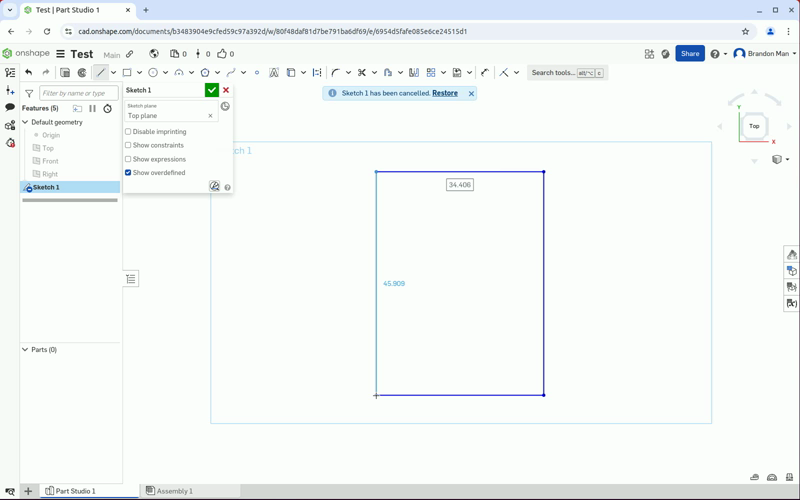
key(esc)
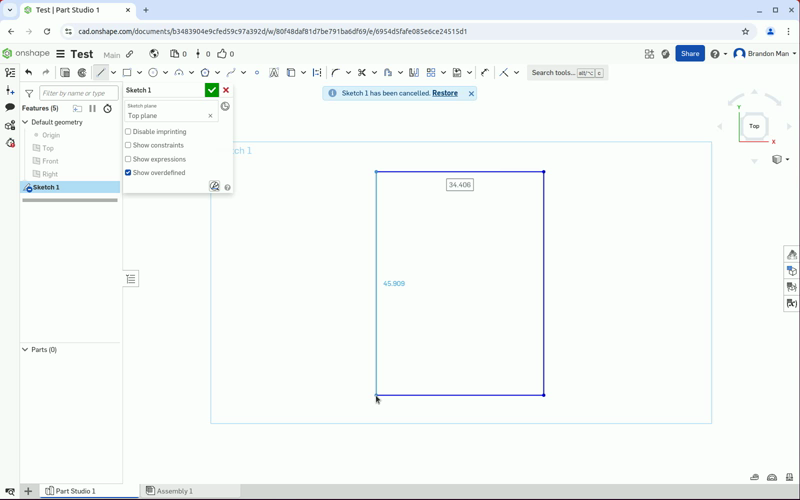
mouse_move(457, 282)
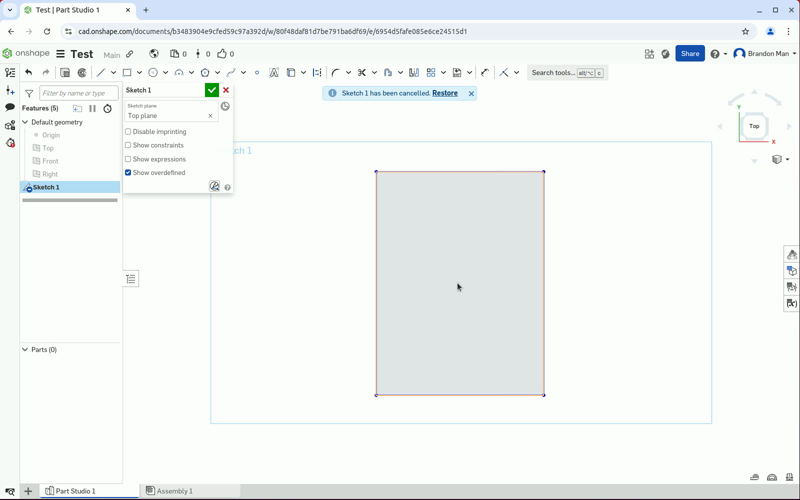
click(457, 282)
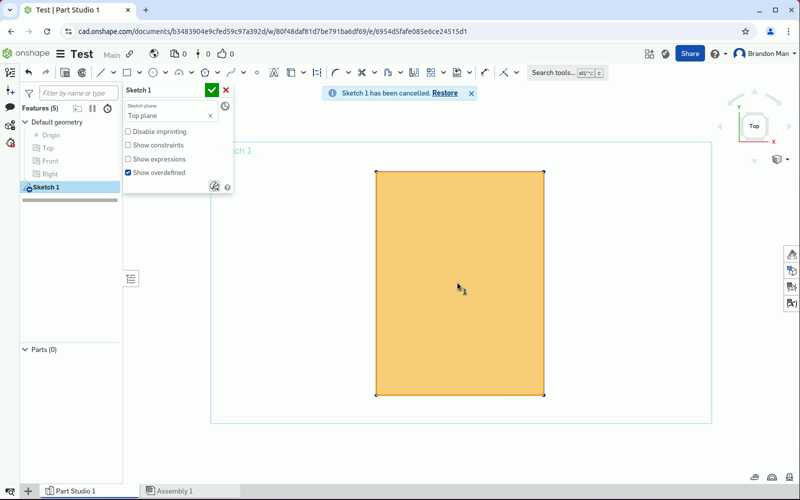
mouse_move(73, 352)
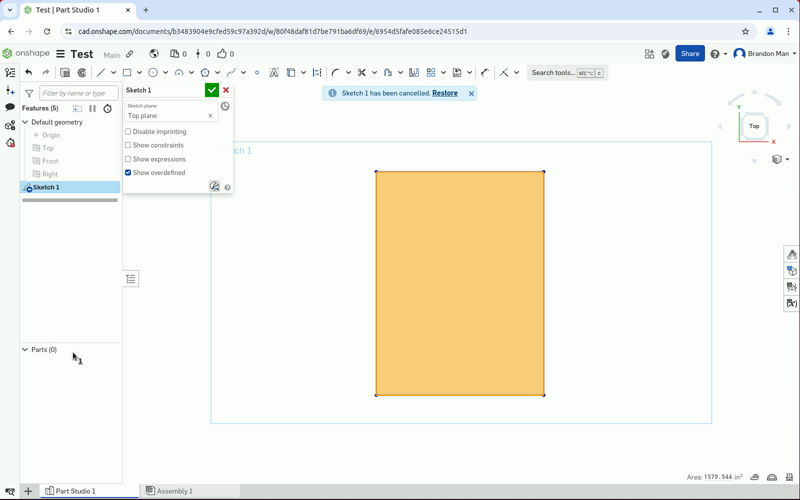
key(shift+y)
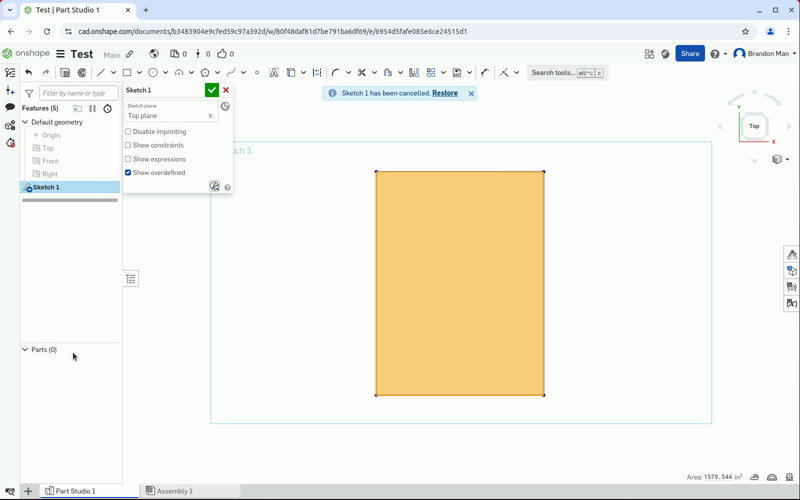
key(shift+e)
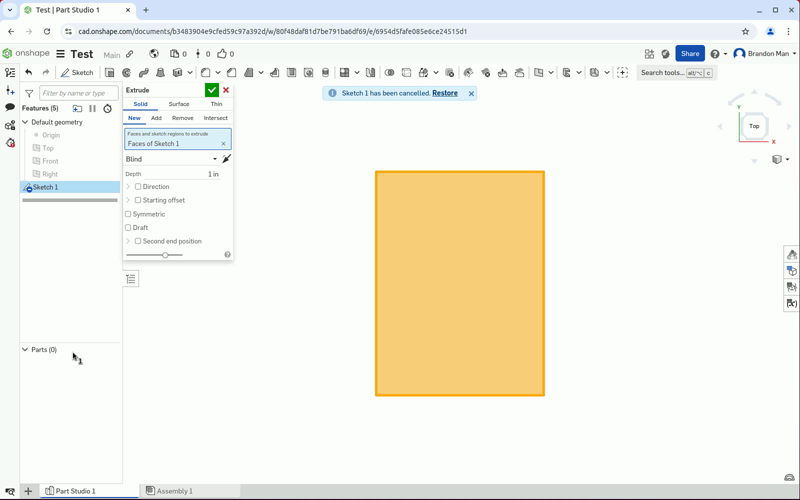
mouse_move(143, 106)
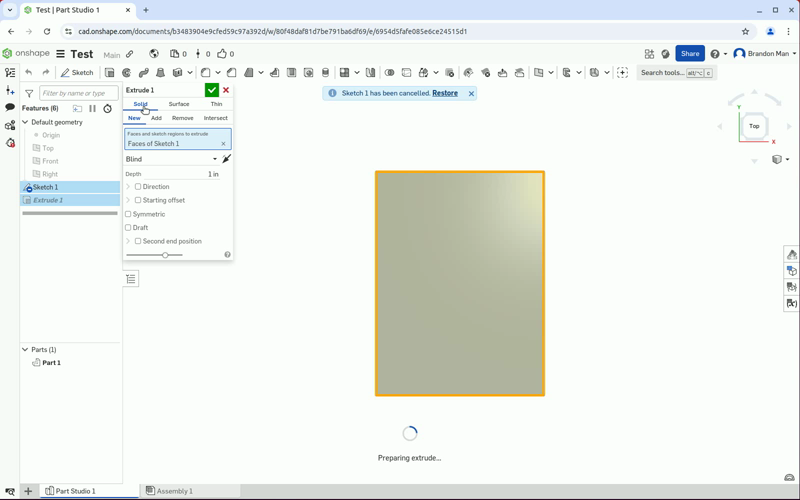
click(143, 106)
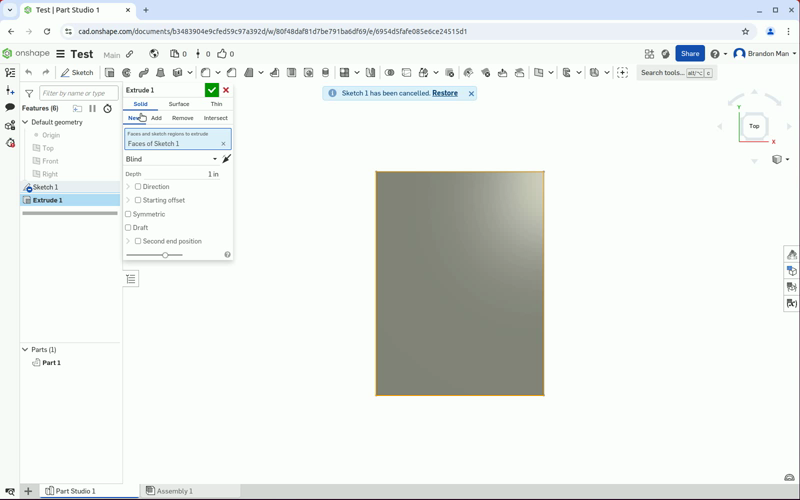
mouse_move(137, 120)
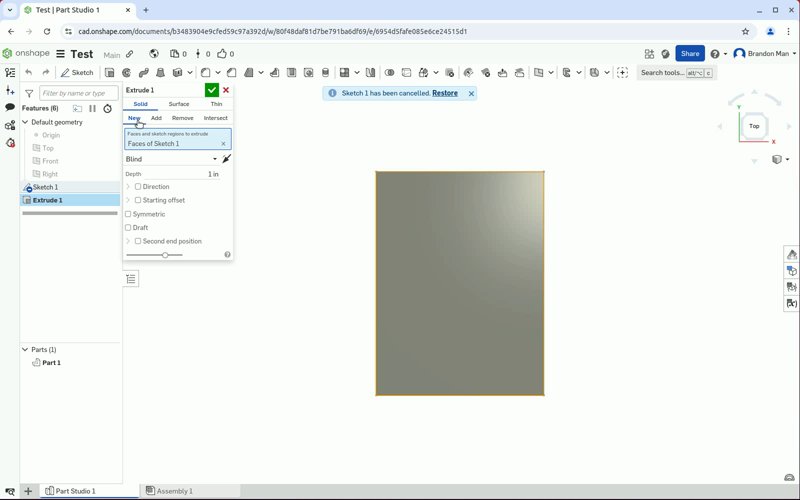
click(137, 120)
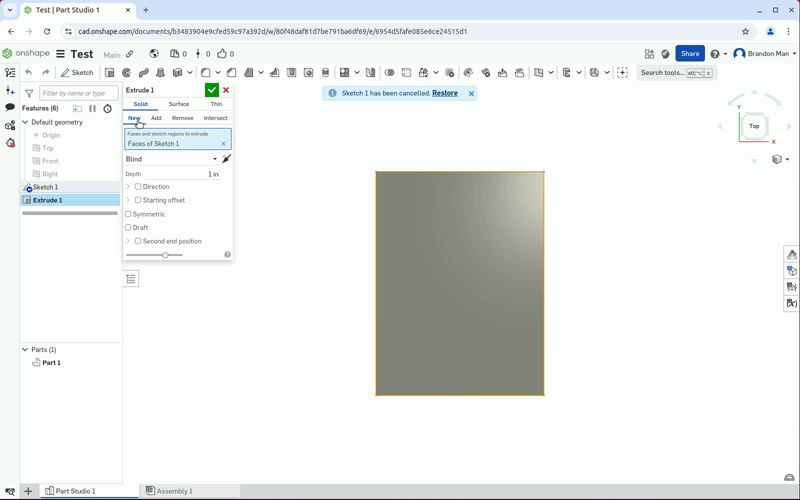
key(tab, 4)
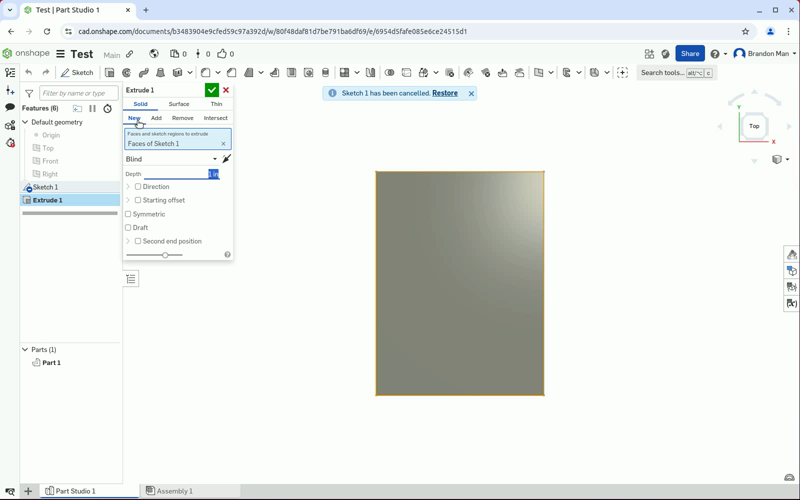
text(4.574)
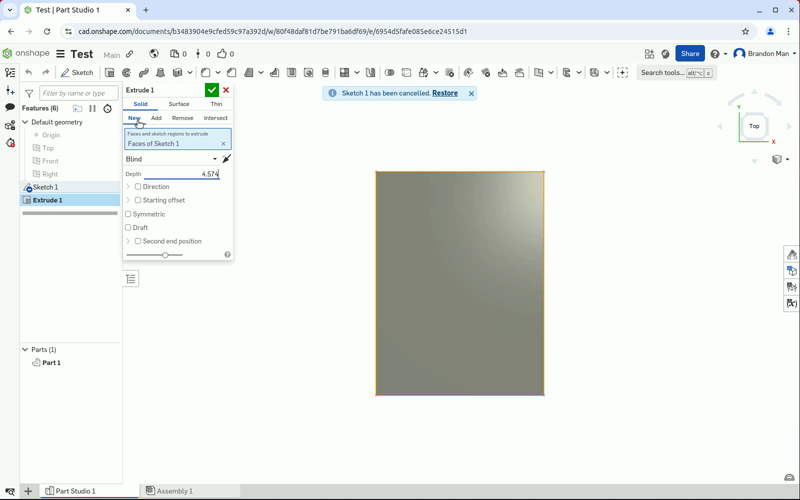
key(enter)
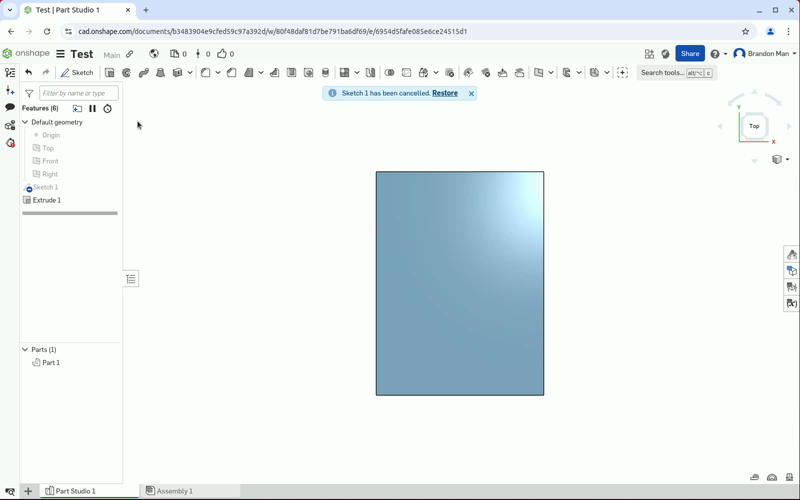
key(shift+h)
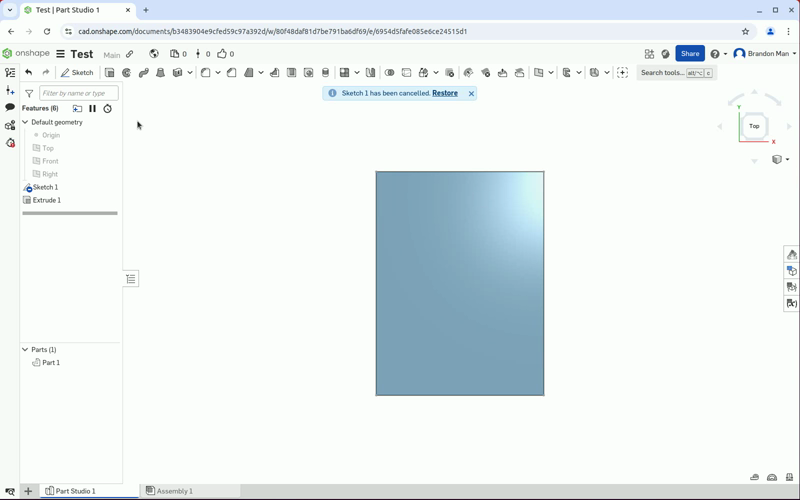
key(shift+h)
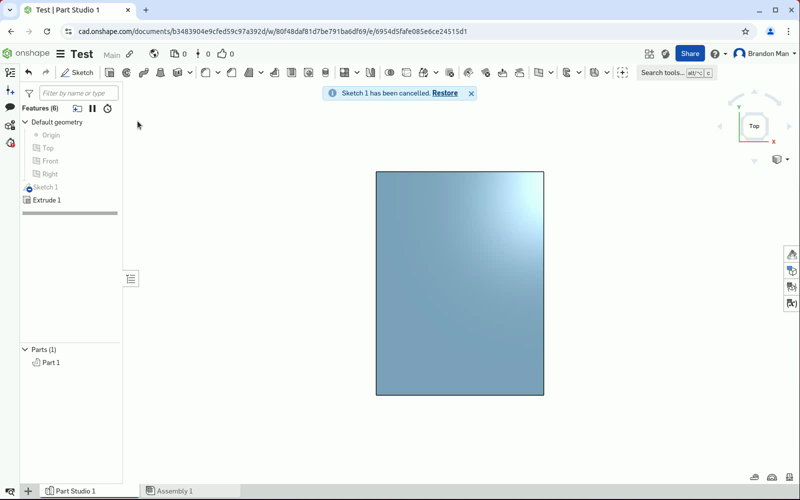
mouse_move(73, 189)
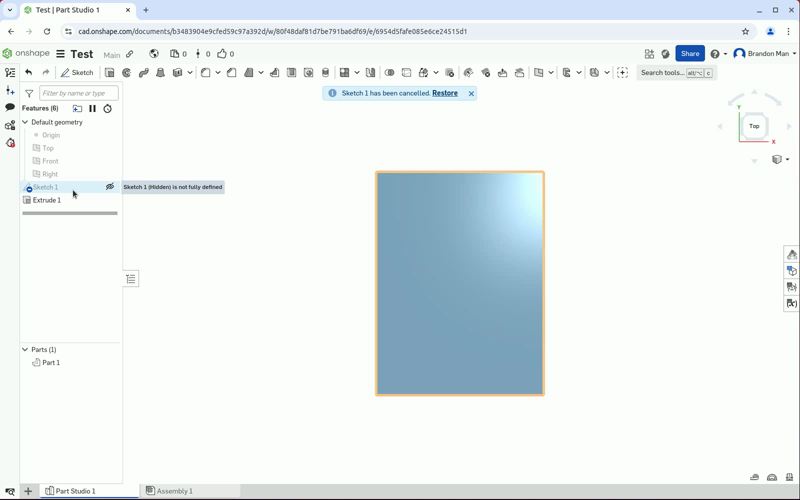
click(73, 189)
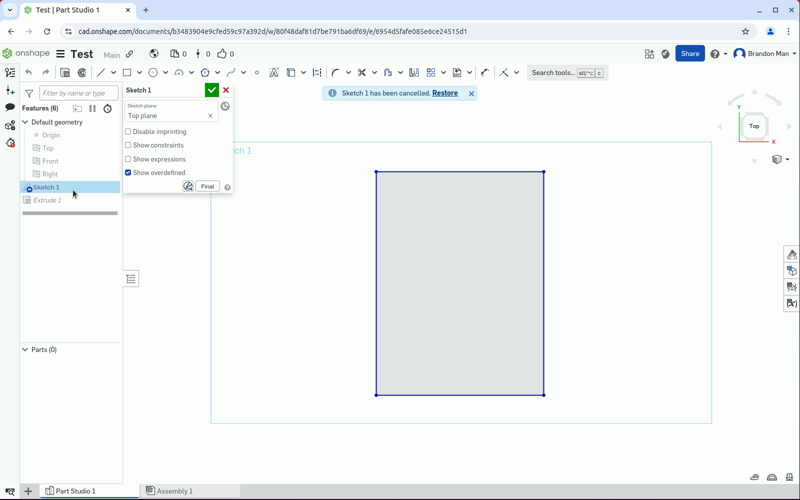
mouse_move(229, 92)
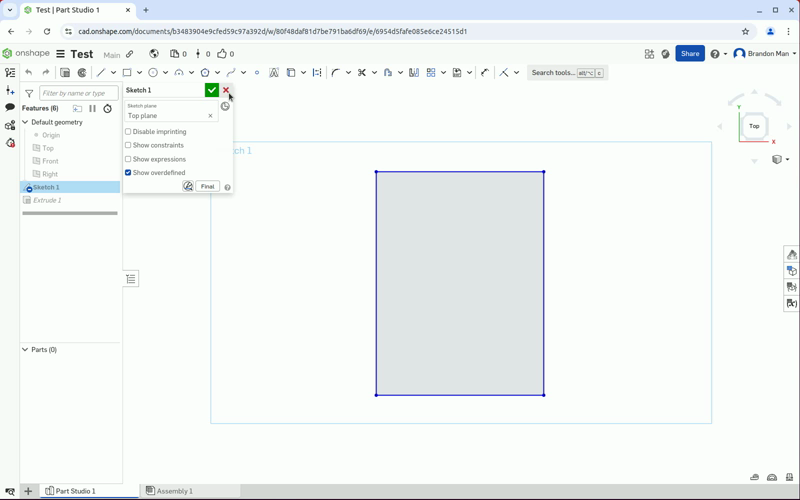
click(229, 92)
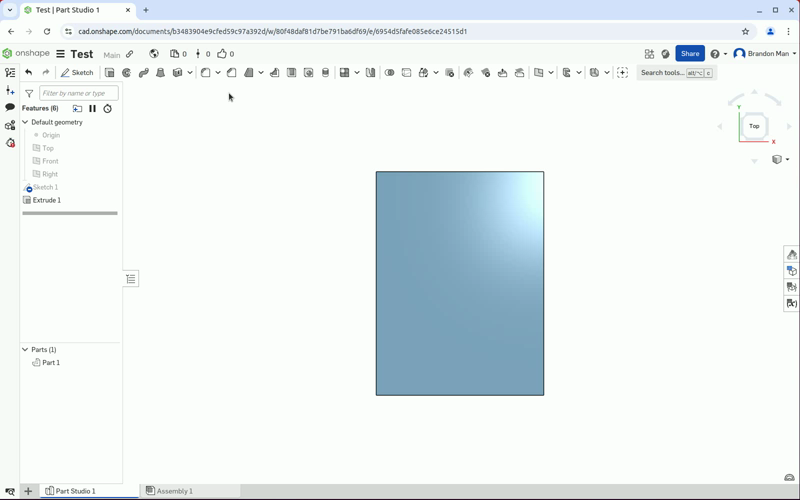
mouse_move(541, 75)
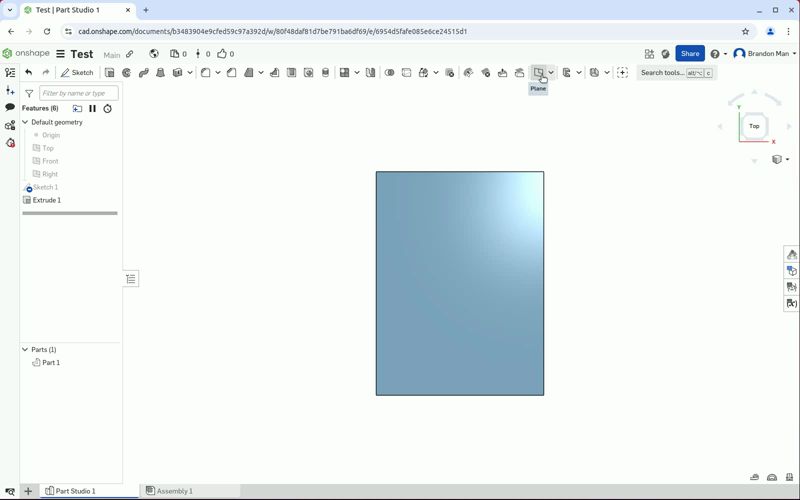
click(541, 75)
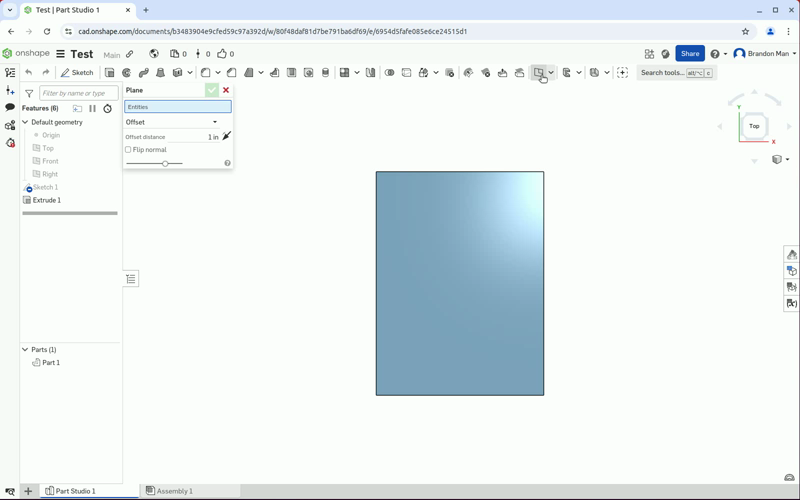
mouse_move(73, 150)
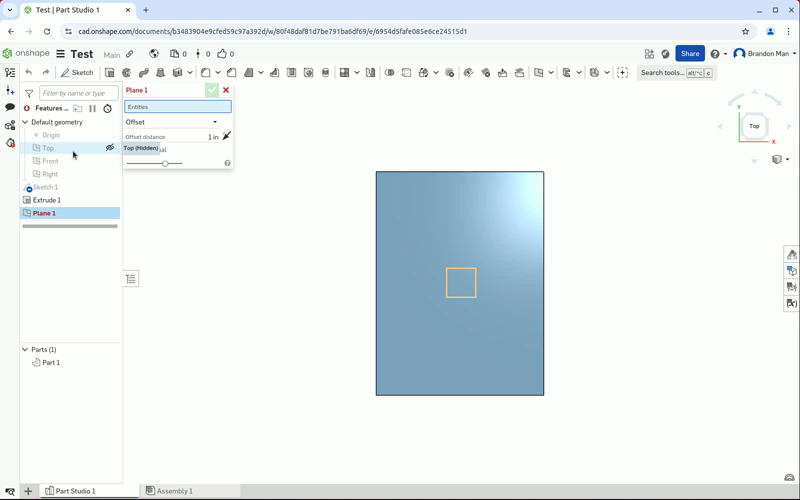
click(73, 150)
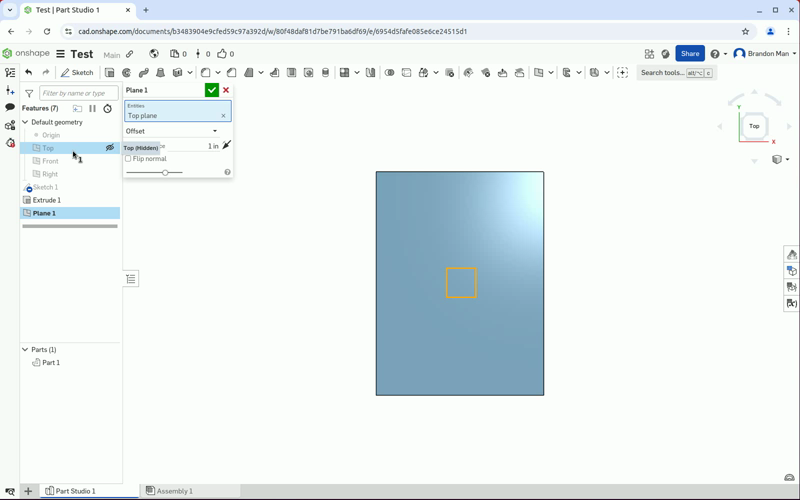
key(tab, 2)
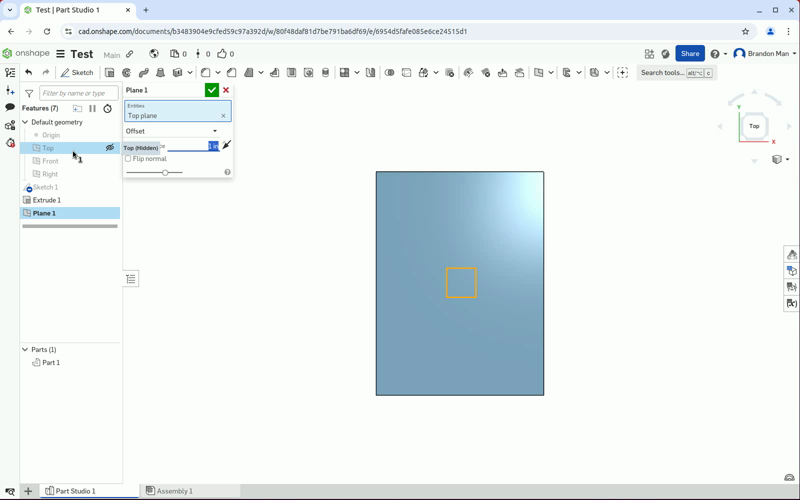
text(4.56)
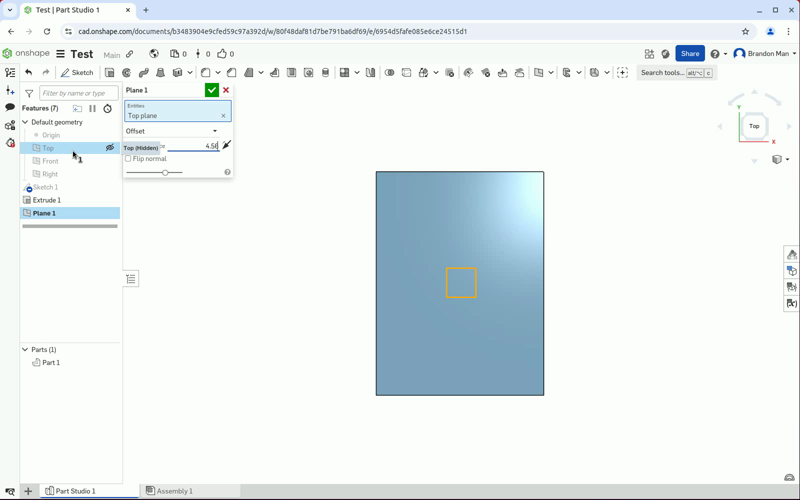
key(enter, 2)
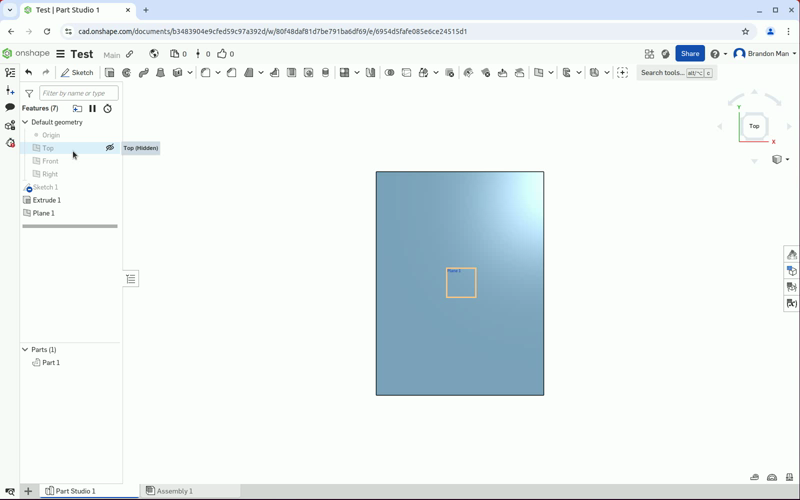
key(shift+s)
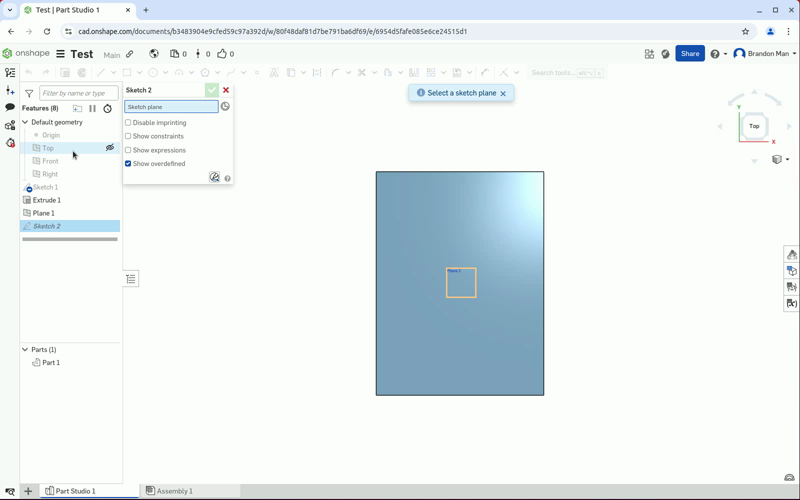
mouse_move(73, 215)
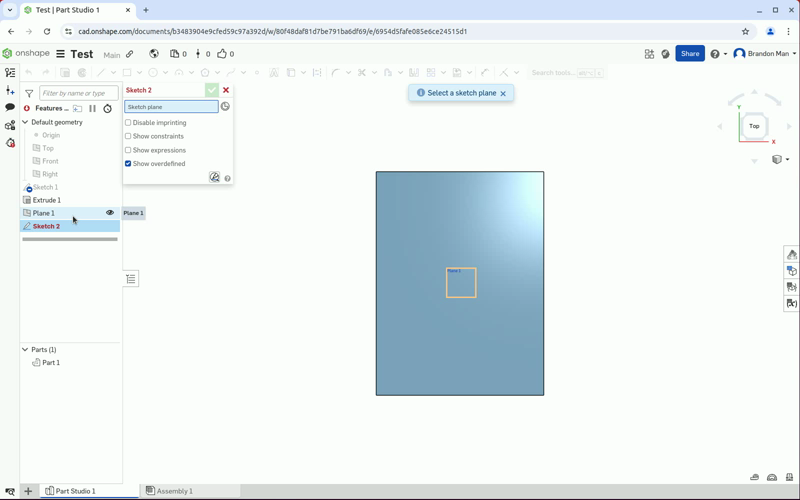
click(73, 215)
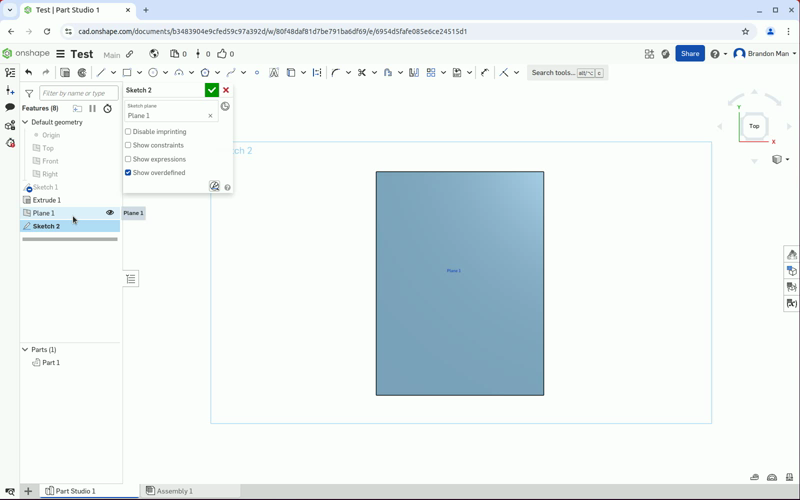
mouse_move(73, 352)
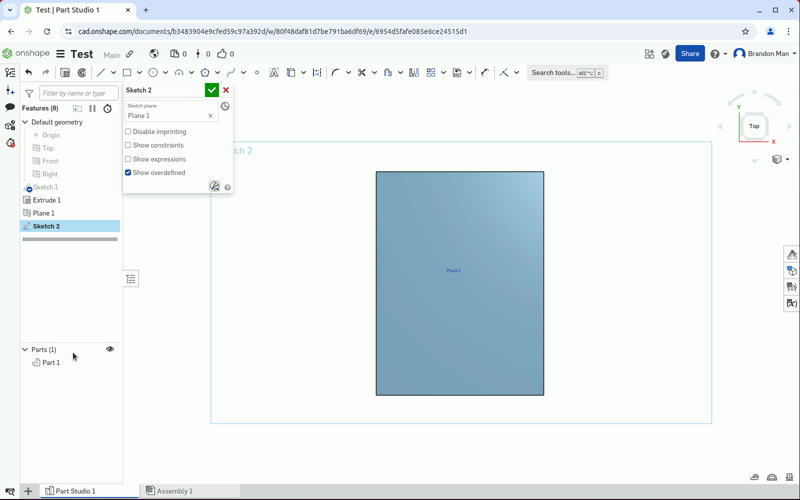
key(y)
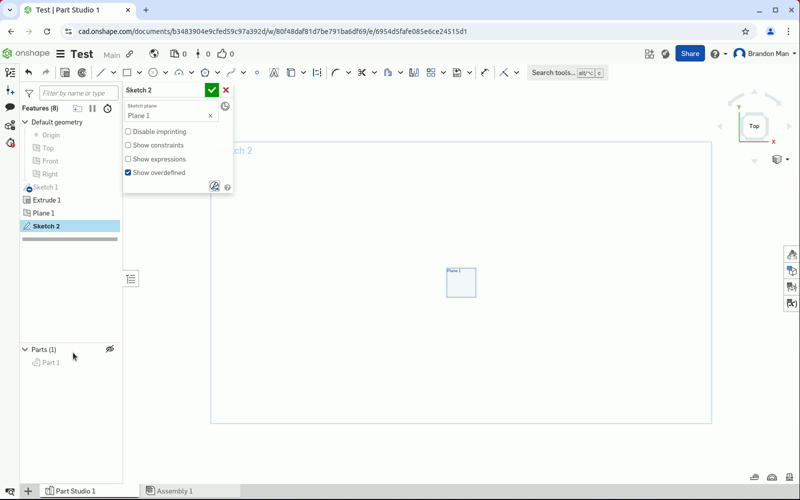
key(l)
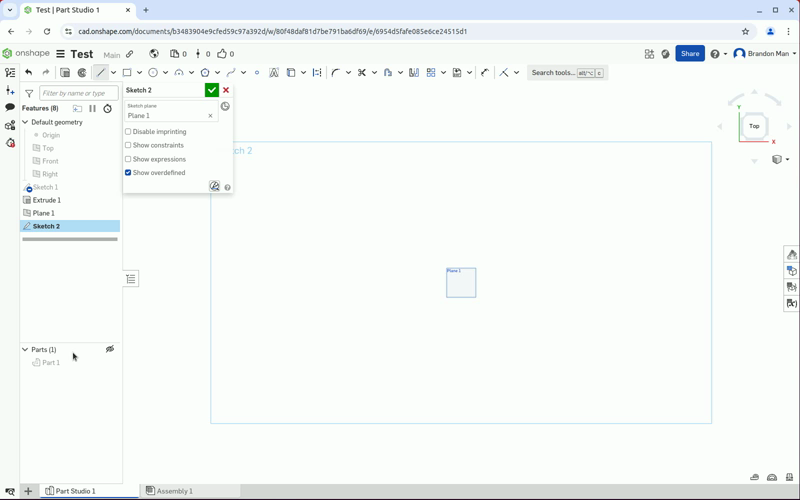
key_down(shift)
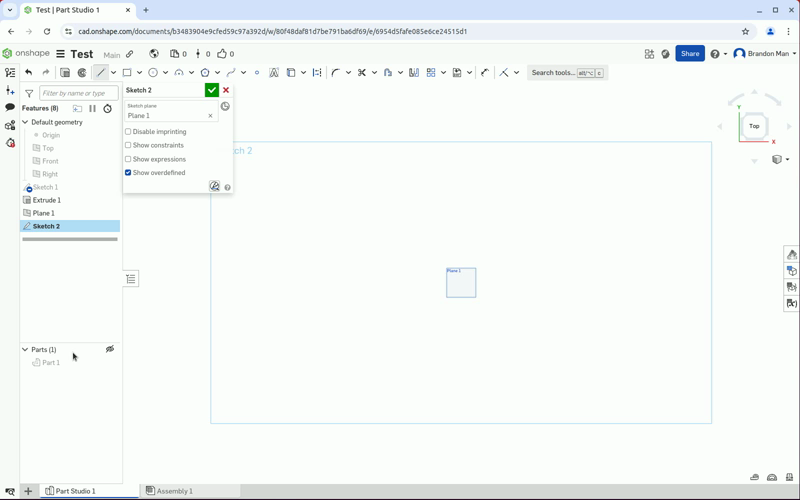
mouse_move(416, 215)
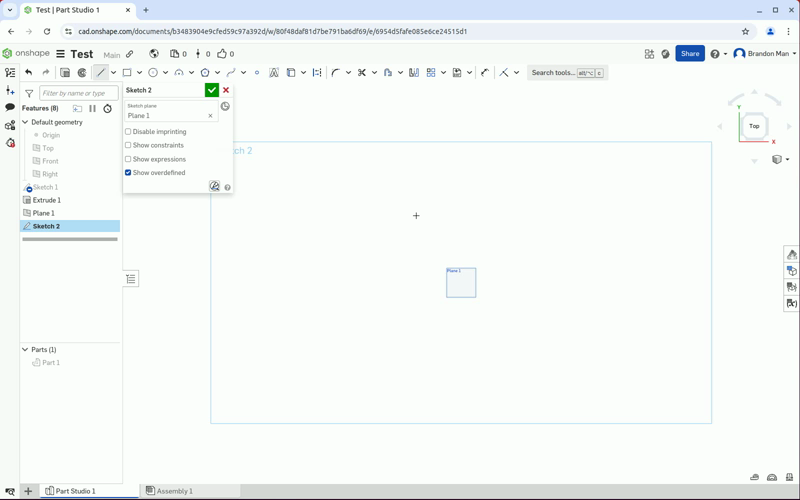
click(416, 215)
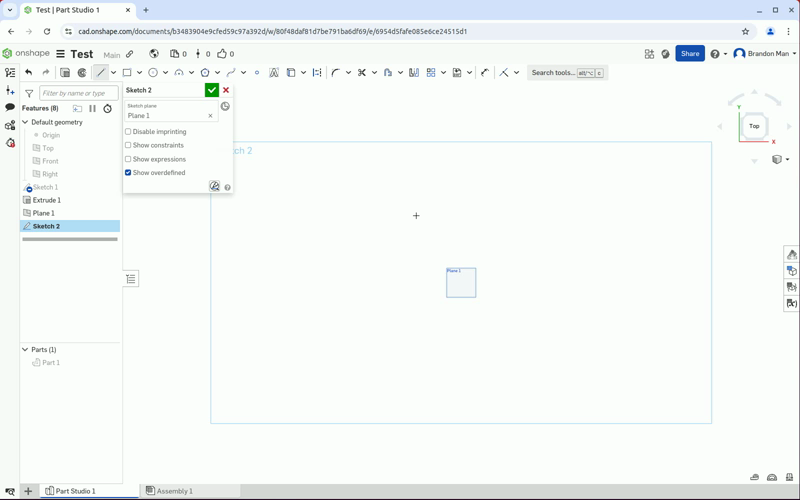
key_up(shift)
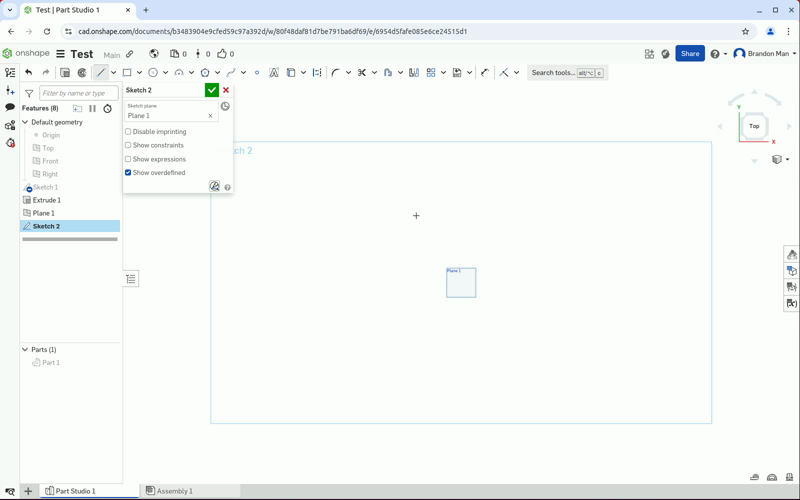
key_down(shift)
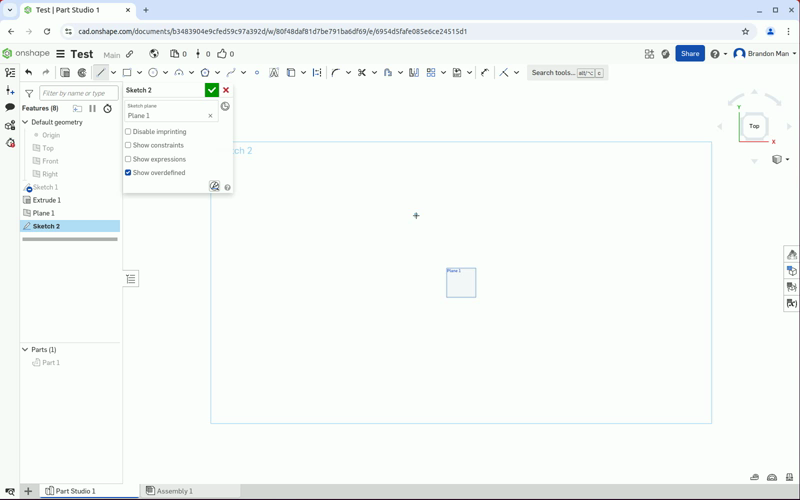
mouse_move(506, 215)
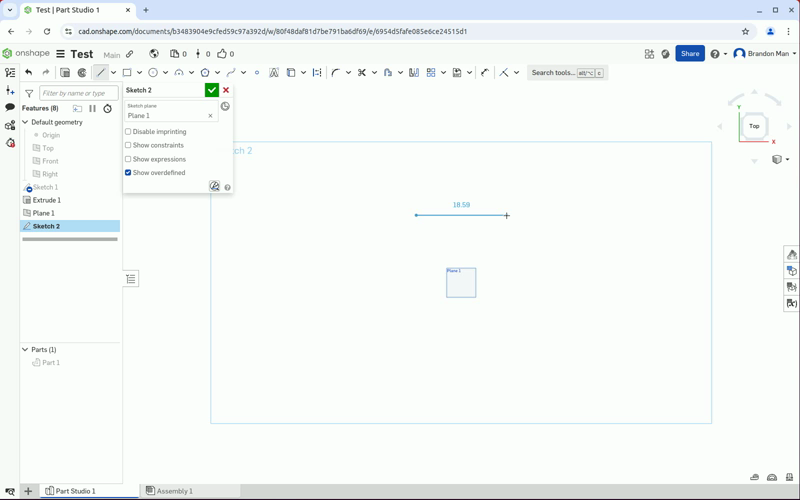
click(506, 215)
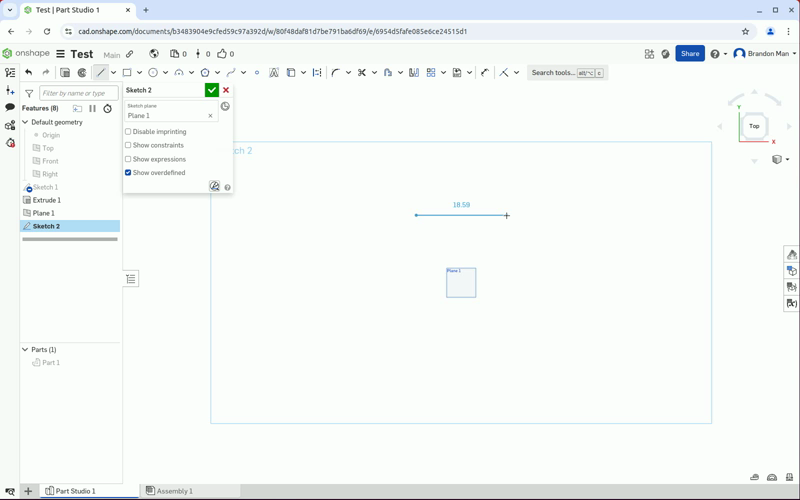
key_up(shift)
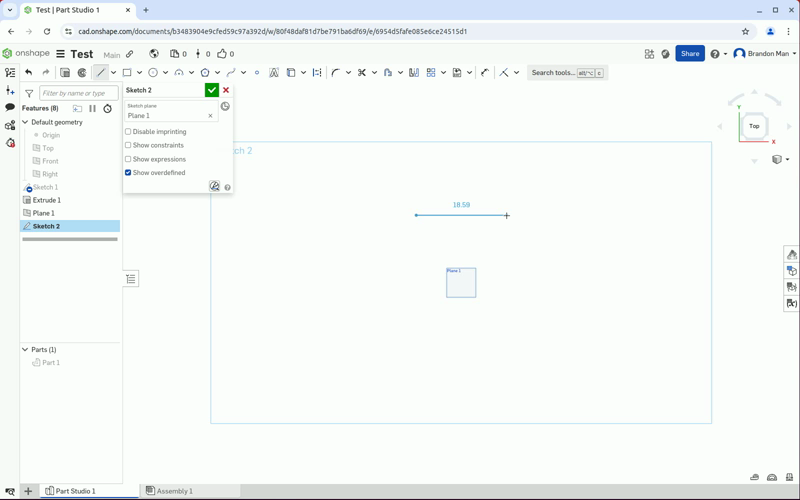
key_down(shift)
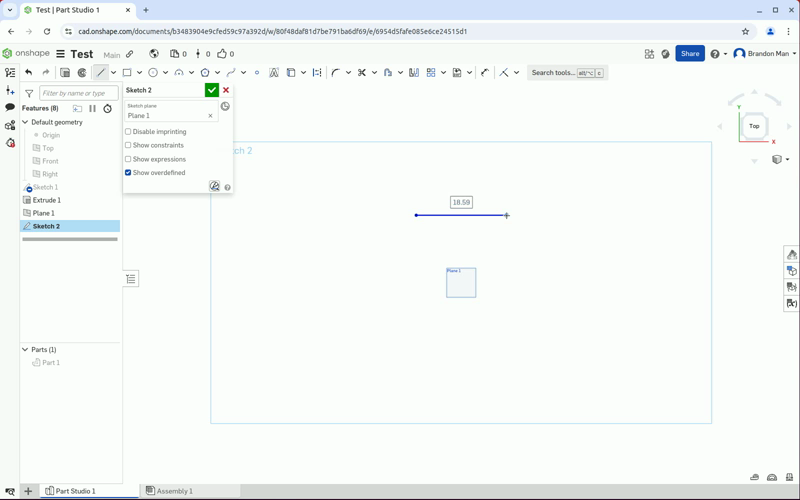
mouse_move(536, 215)
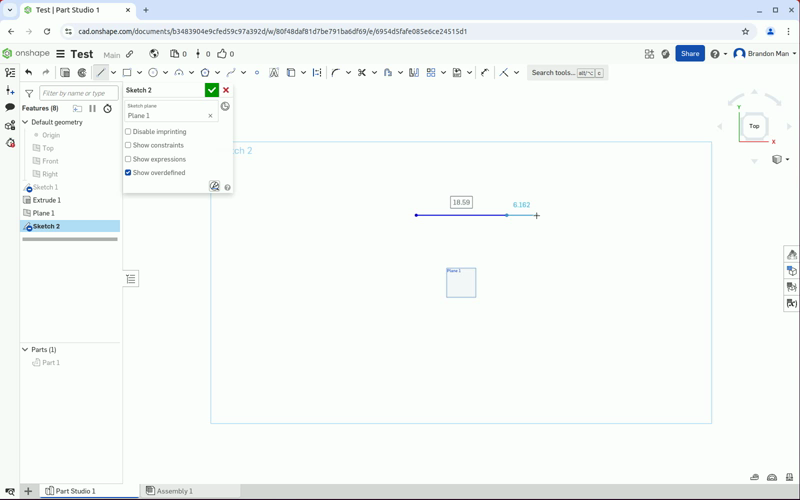
mouse_move(506, 192)
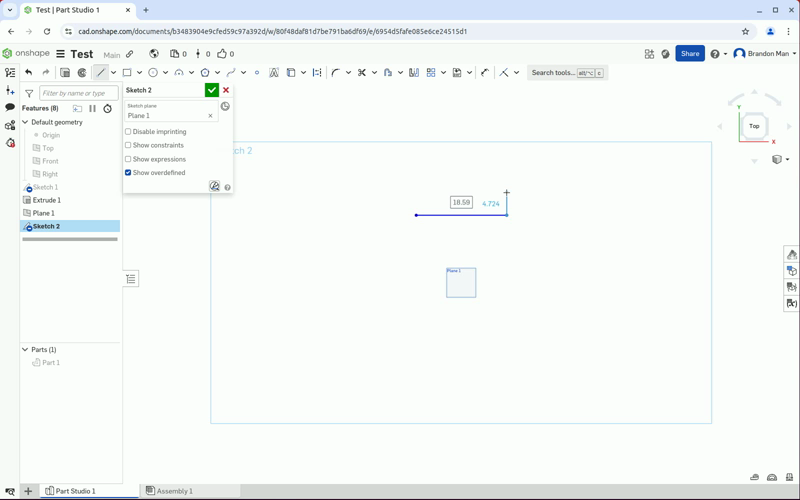
click(506, 192)
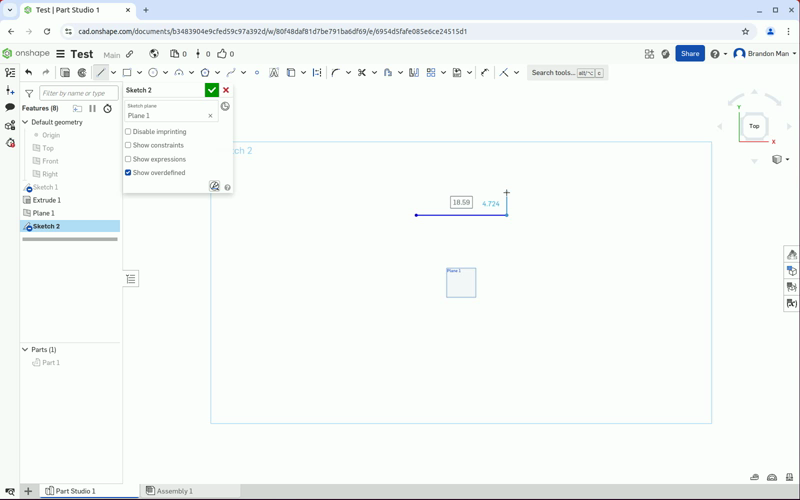
key_up(shift)
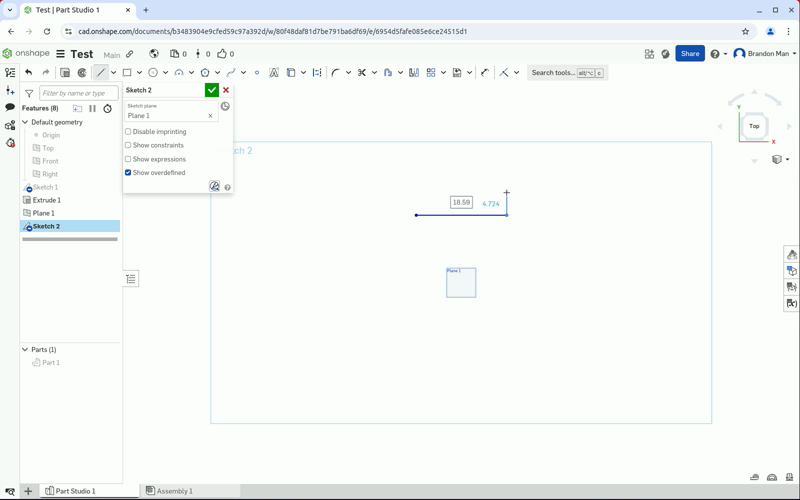
key_down(shift)
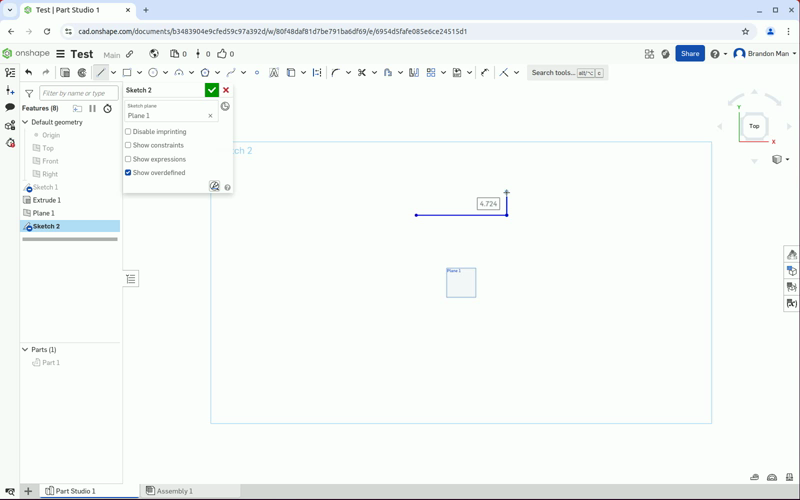
mouse_move(416, 192)
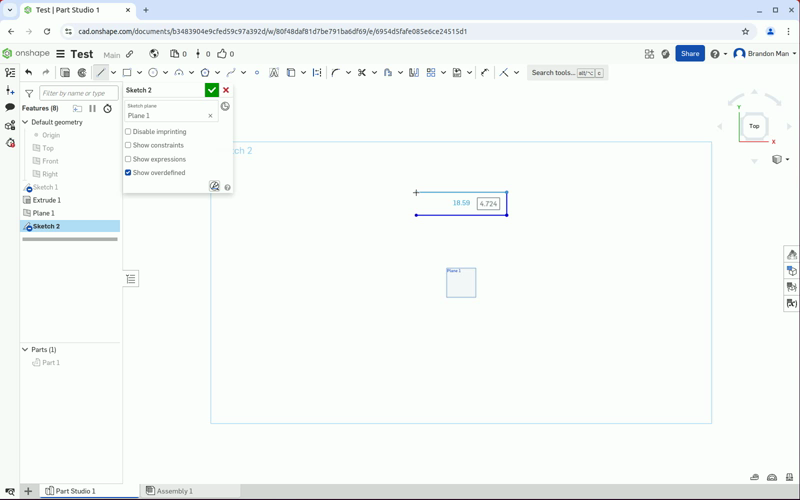
click(416, 192)
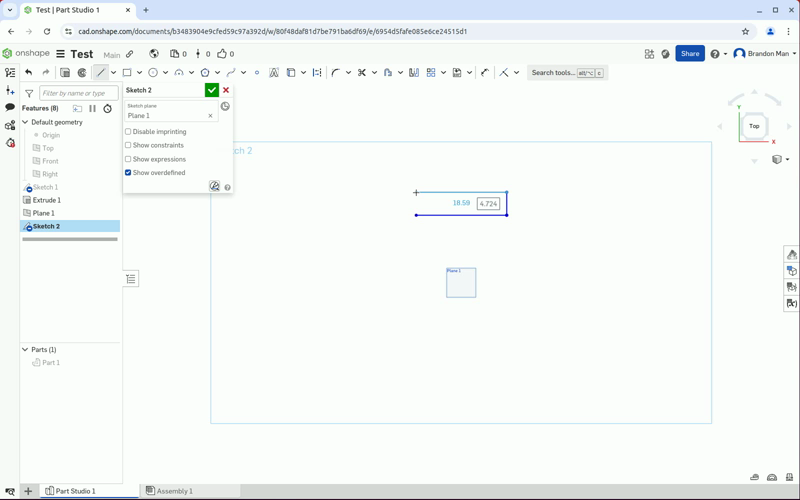
key_up(shift)
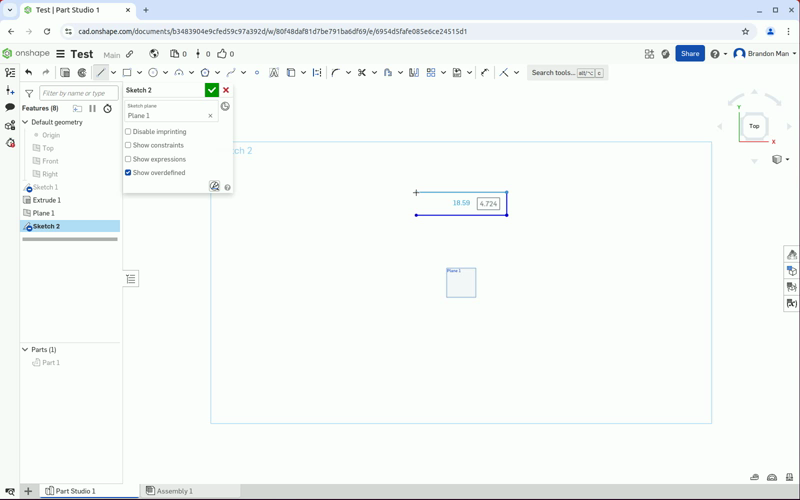
mouse_move(446, 192)
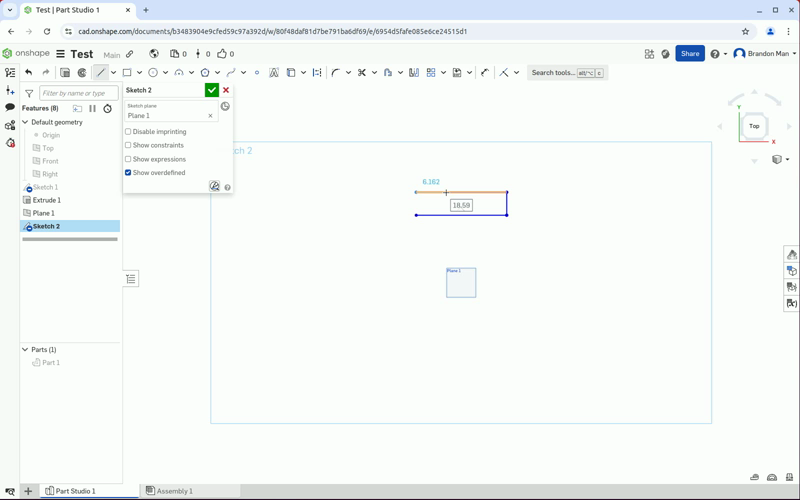
key_down(shift)
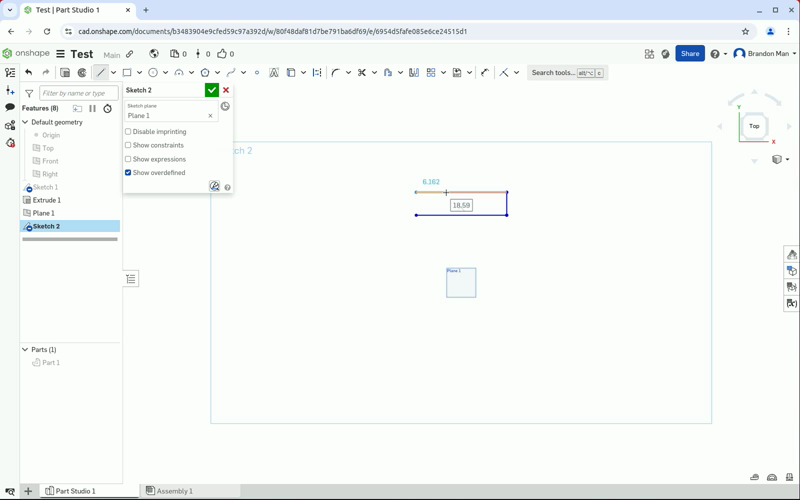
mouse_move(416, 215)
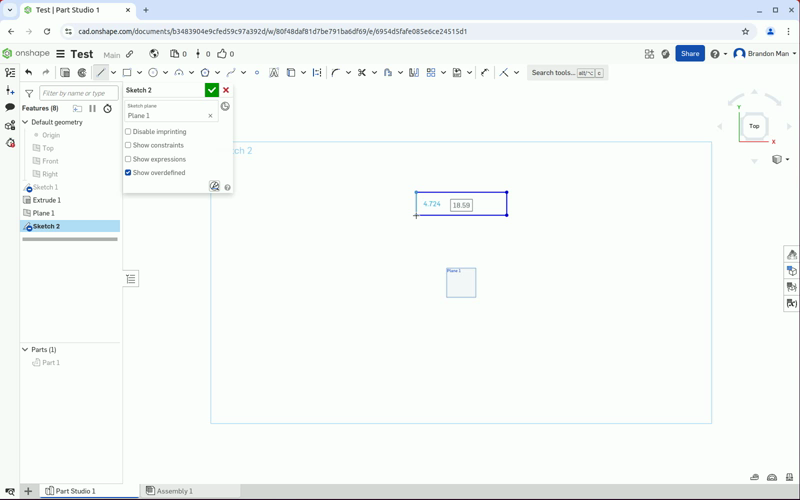
key_up(shift)
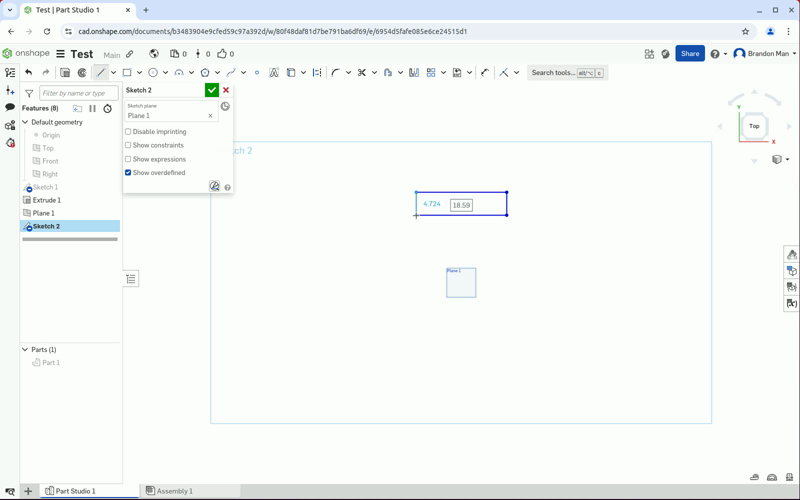
click(416, 215)
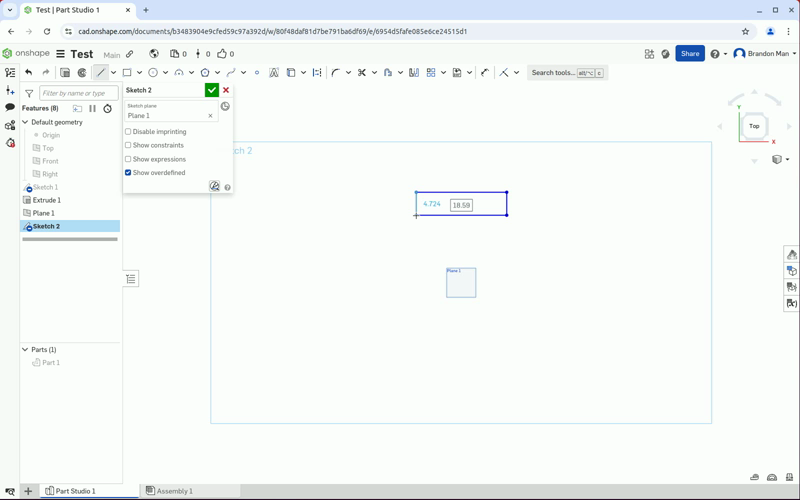
key(esc)
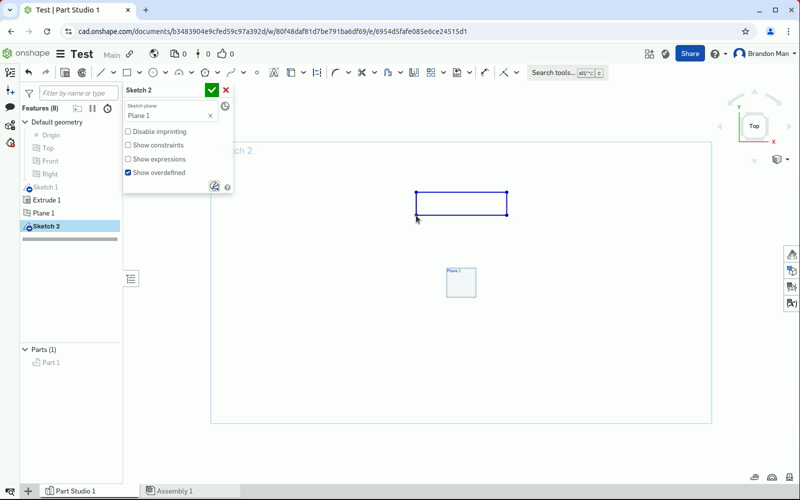
mouse_move(474, 199)
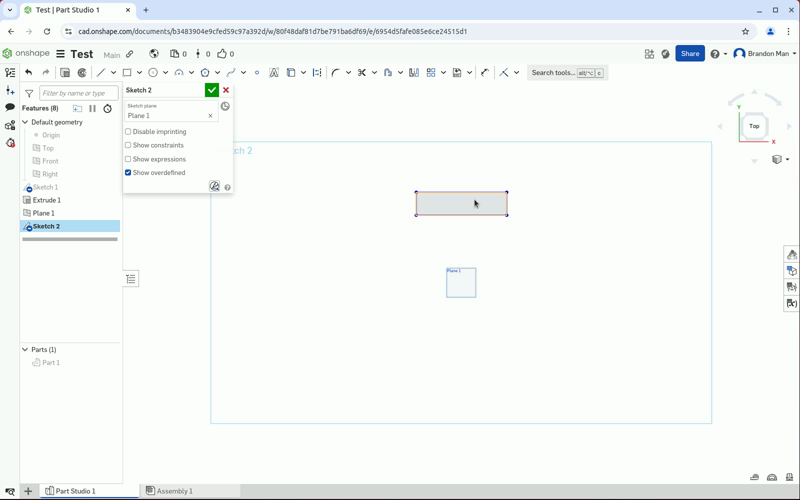
click(474, 199)
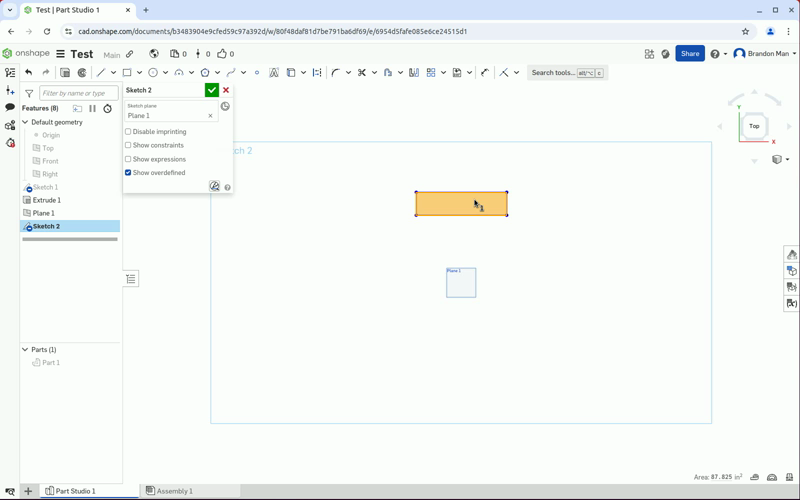
mouse_move(73, 352)
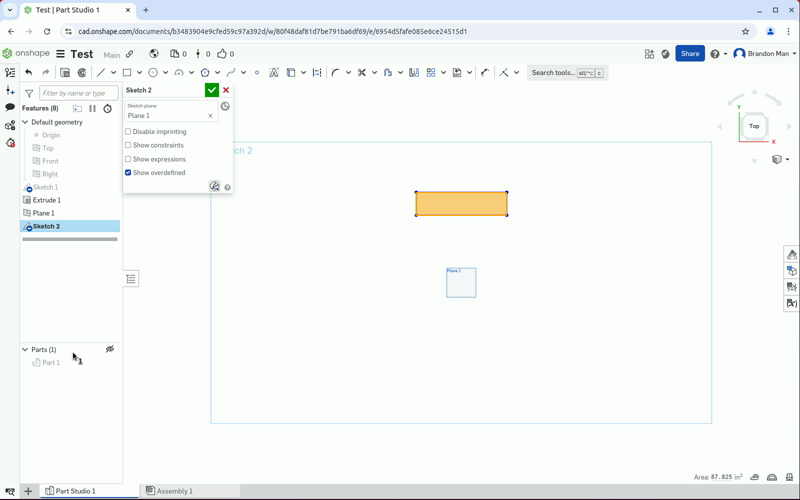
key(shift+y)
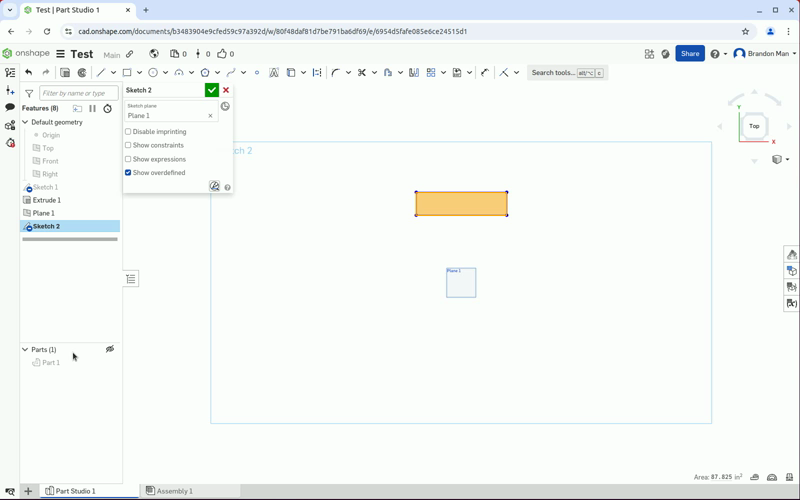
key(shift+e)
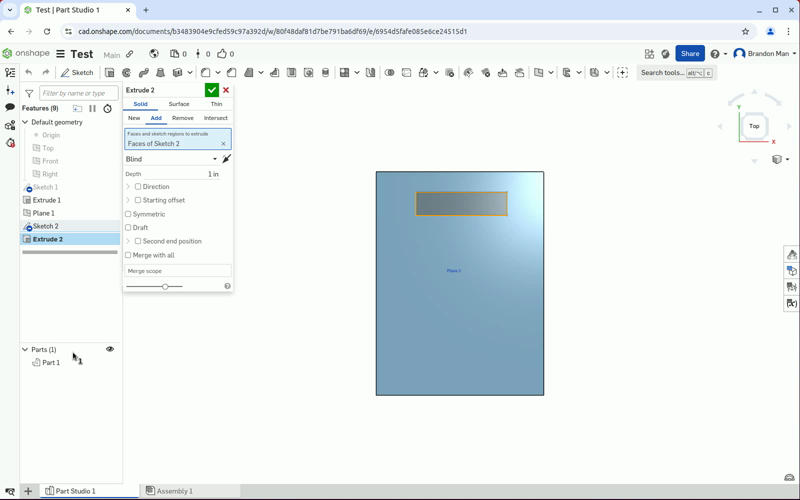
mouse_move(143, 106)
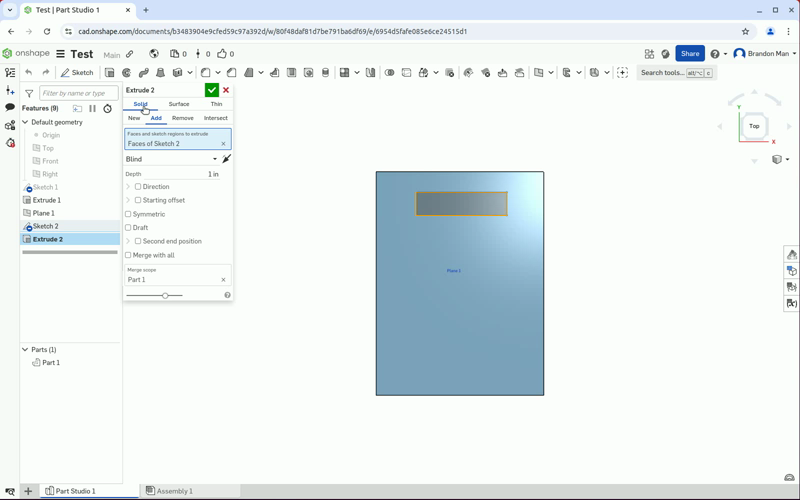
click(143, 106)
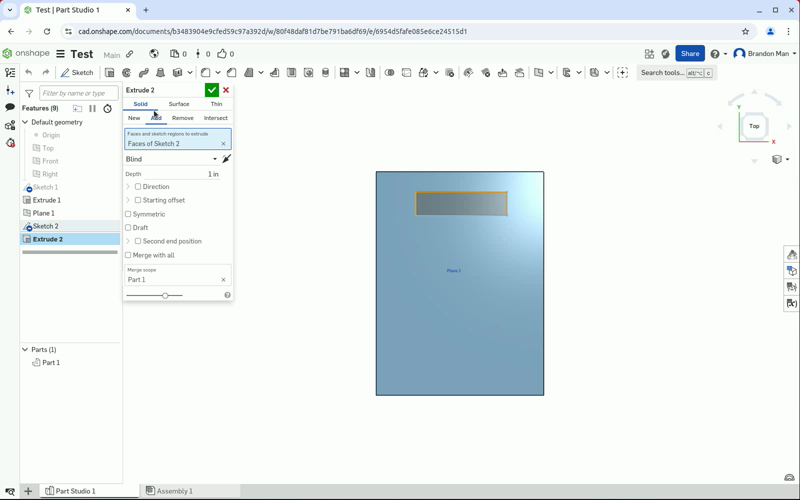
mouse_move(186, 120)
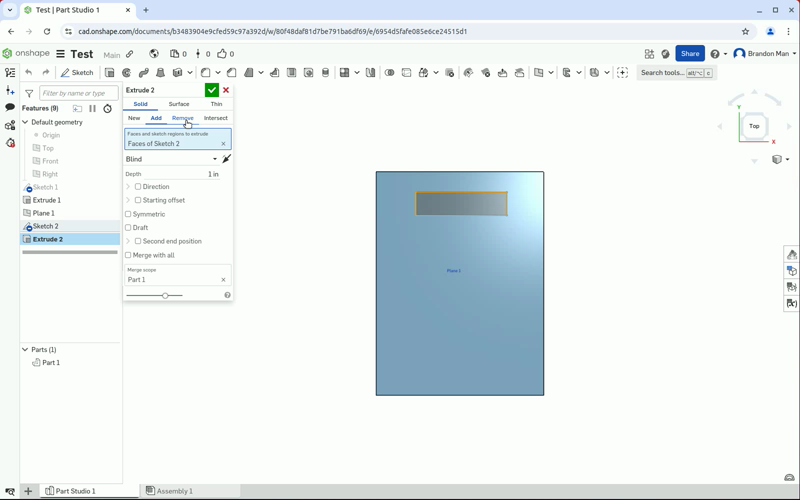
click(186, 120)
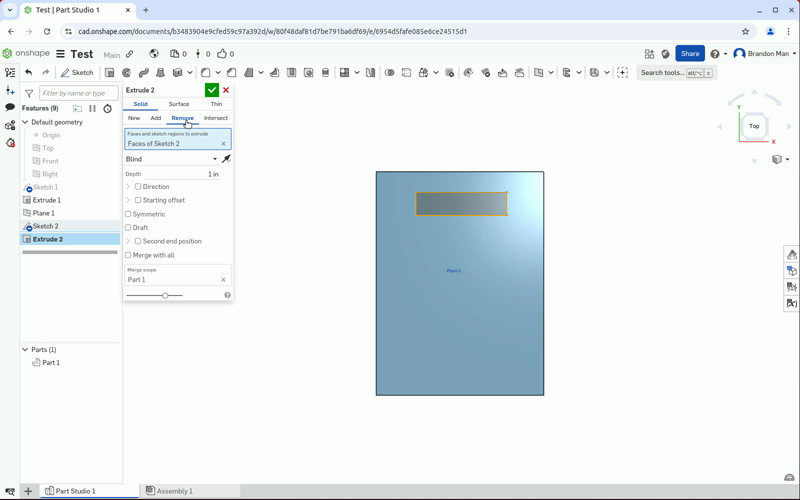
key(tab, 4)
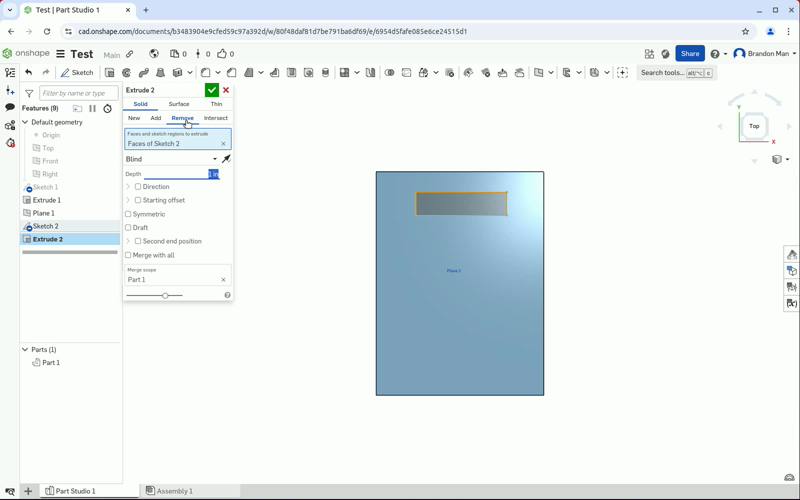
text(2.407)
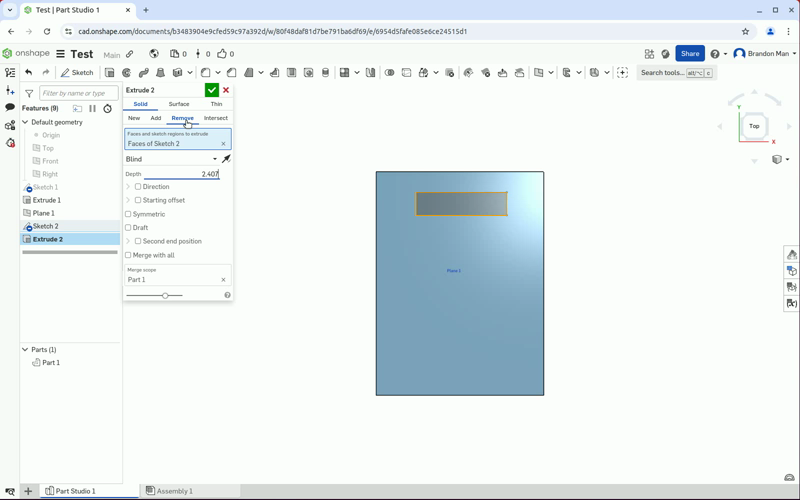
key(tab, 6)
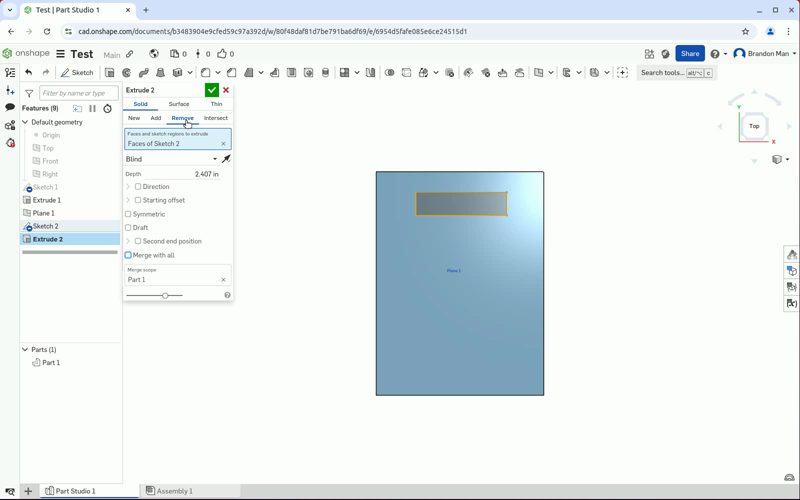
key(space)
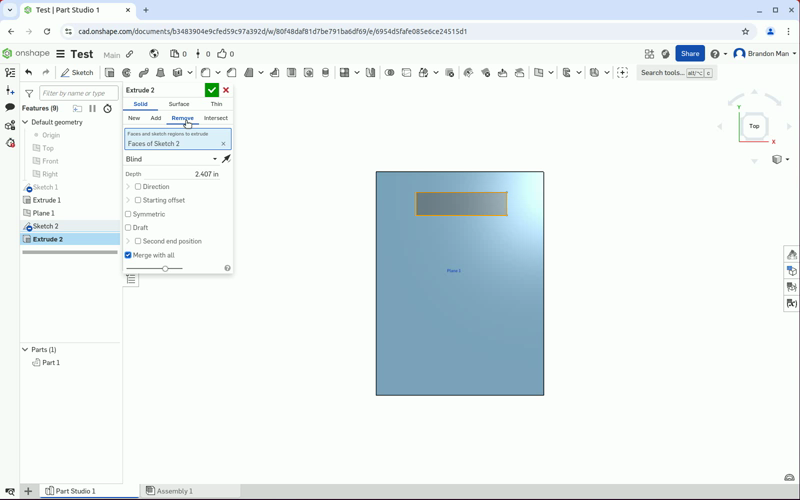
key(enter)
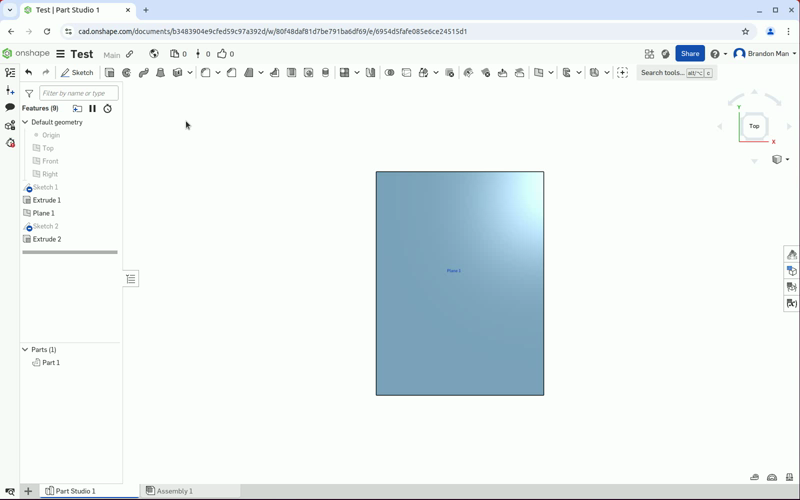
key(shift+h)
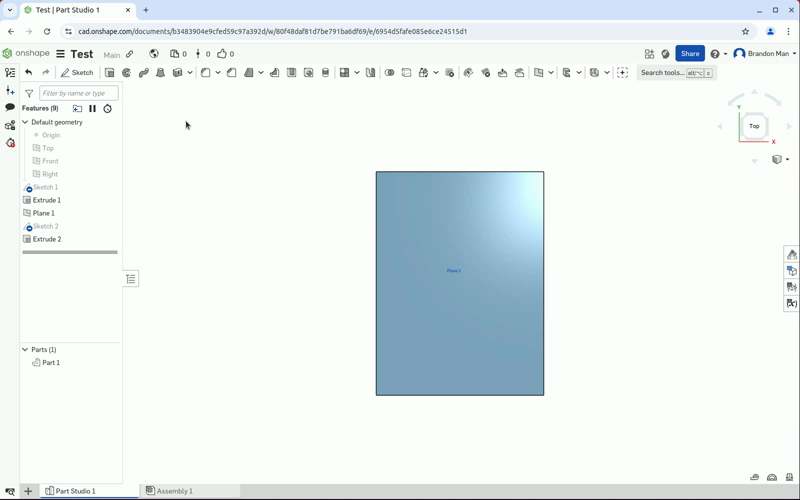
key(shift+h)
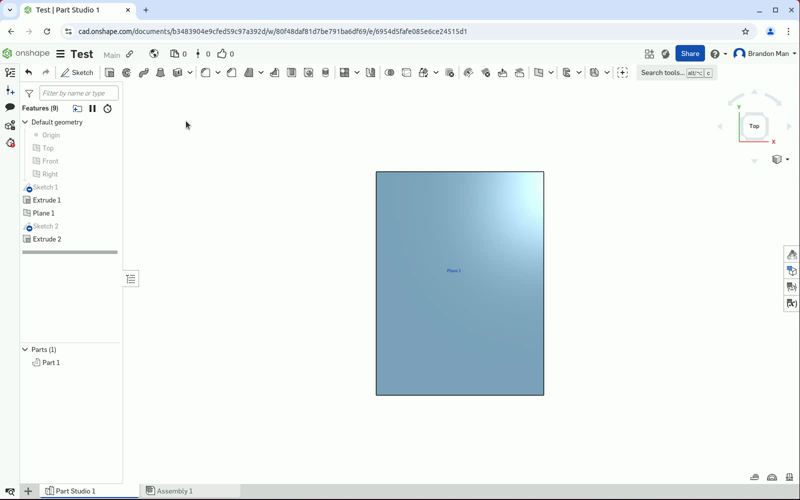
mouse_move(73, 189)
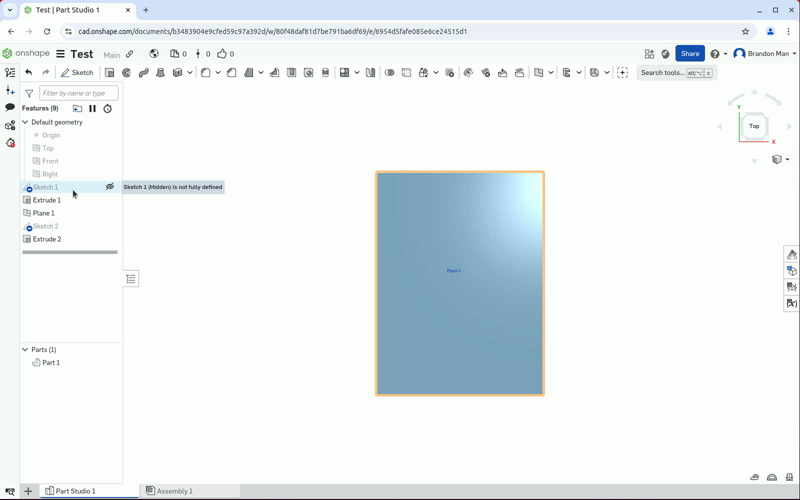
click(73, 189)
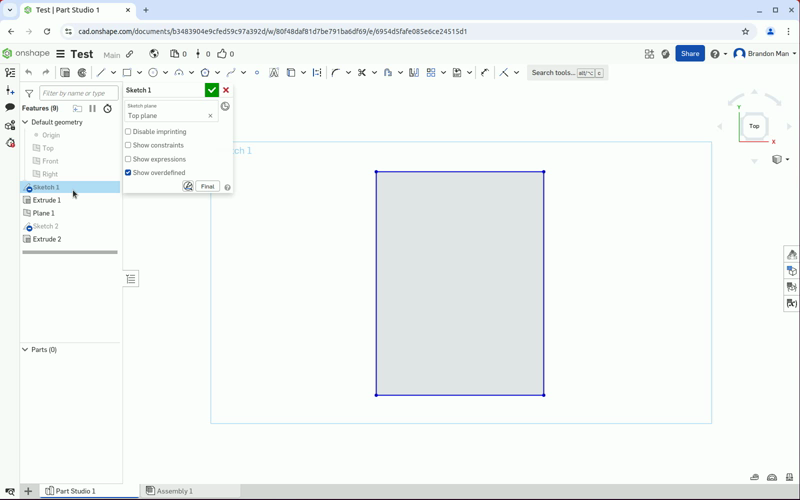
mouse_move(229, 92)
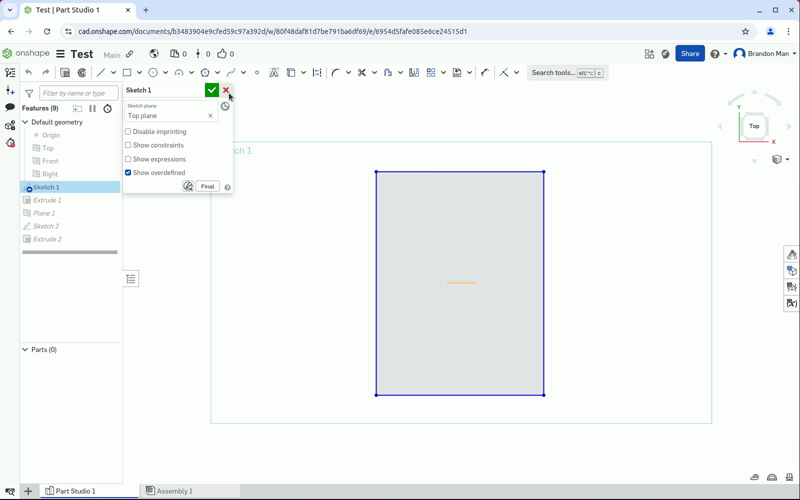
click(229, 92)
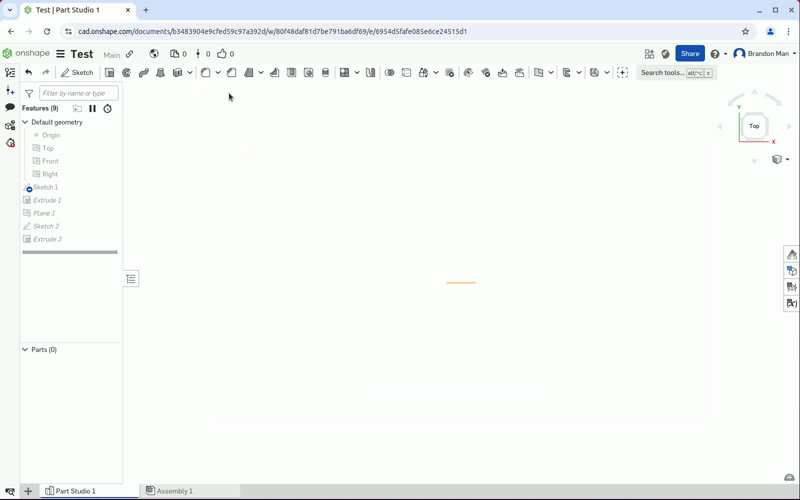
key(shift+s)
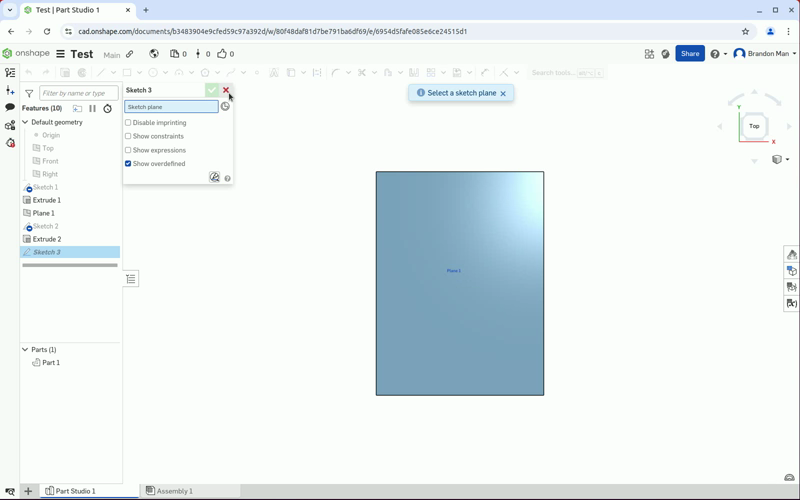
mouse_move(73, 215)
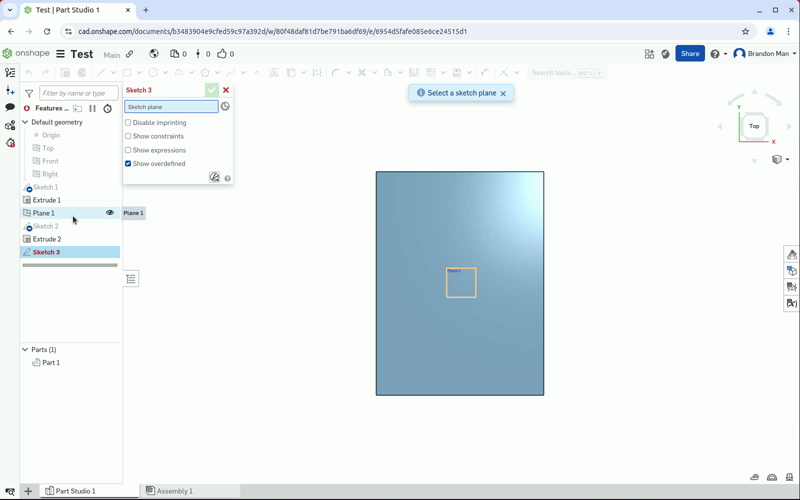
click(73, 215)
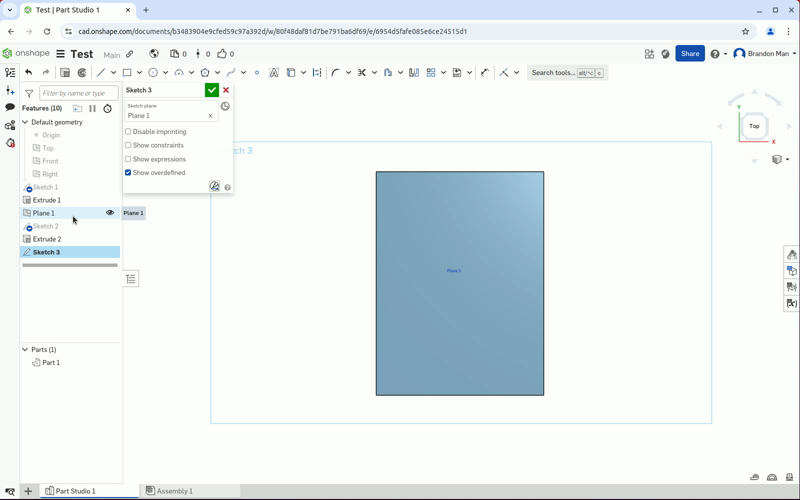
mouse_move(73, 352)
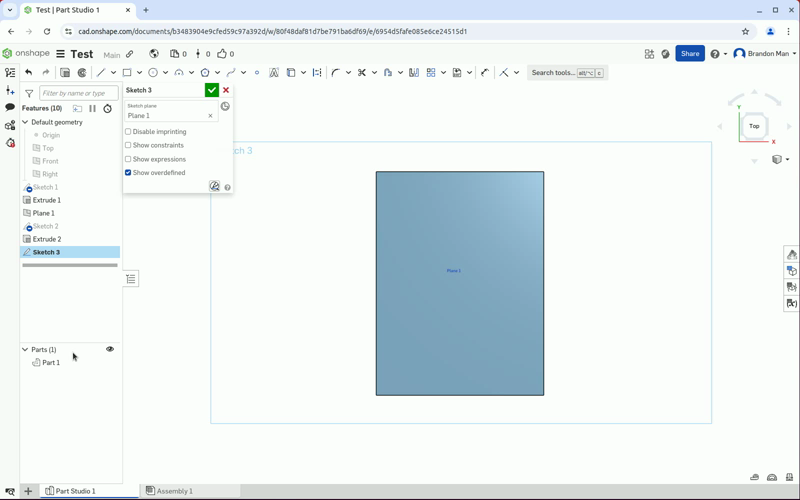
key(y)
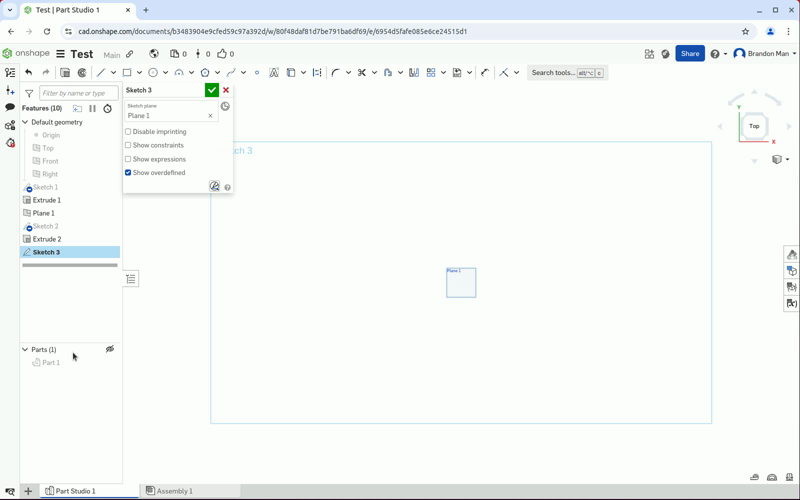
key(l)
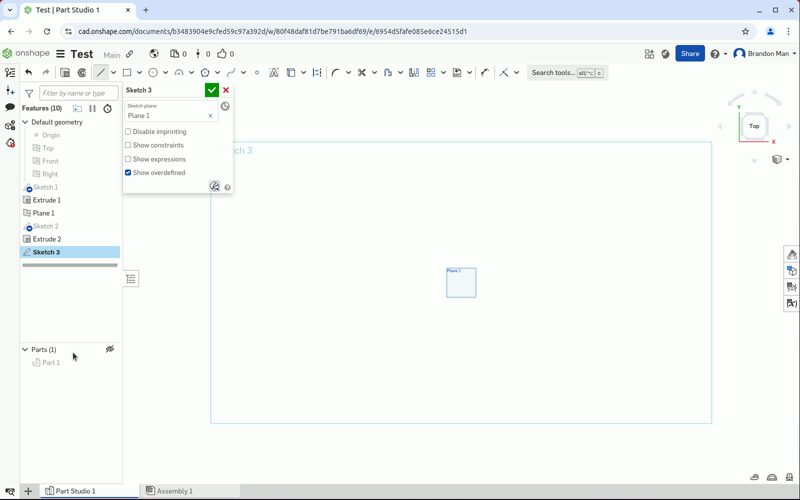
key_down(shift)
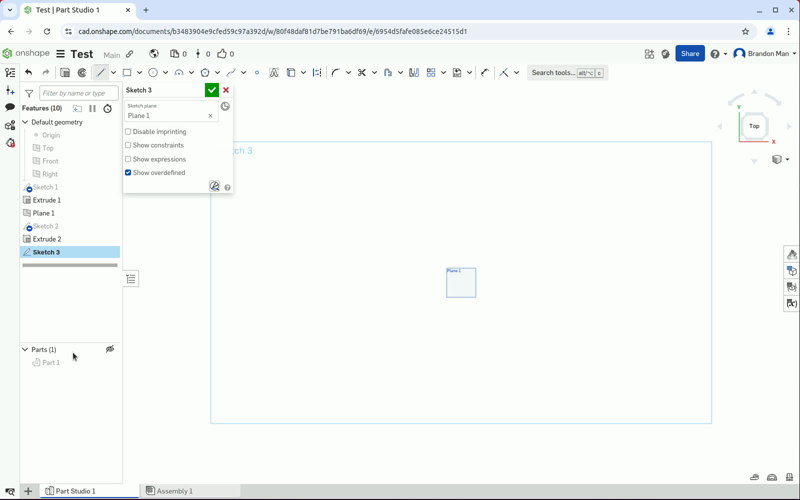
mouse_move(416, 373)
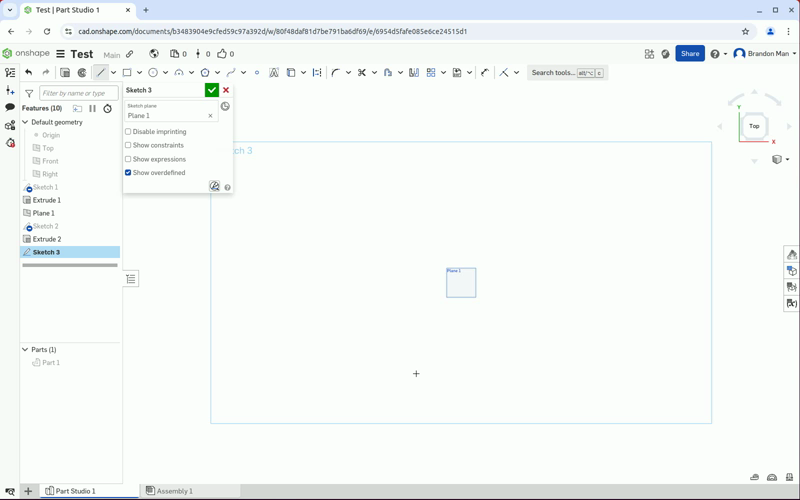
click(416, 373)
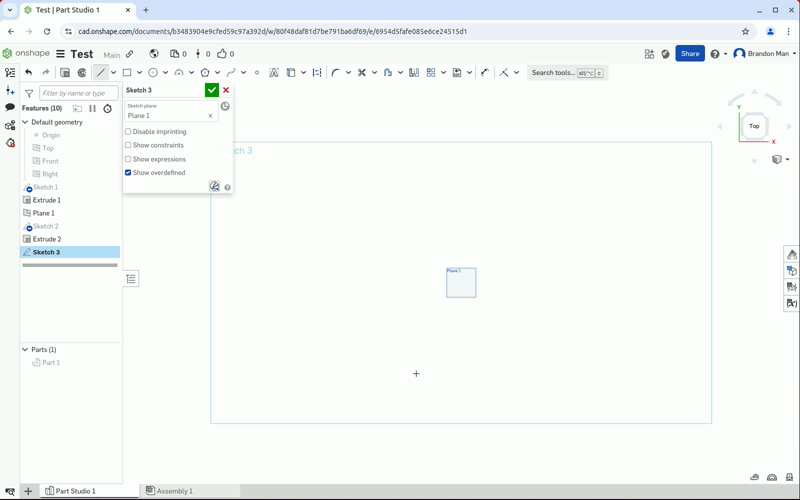
key_up(shift)
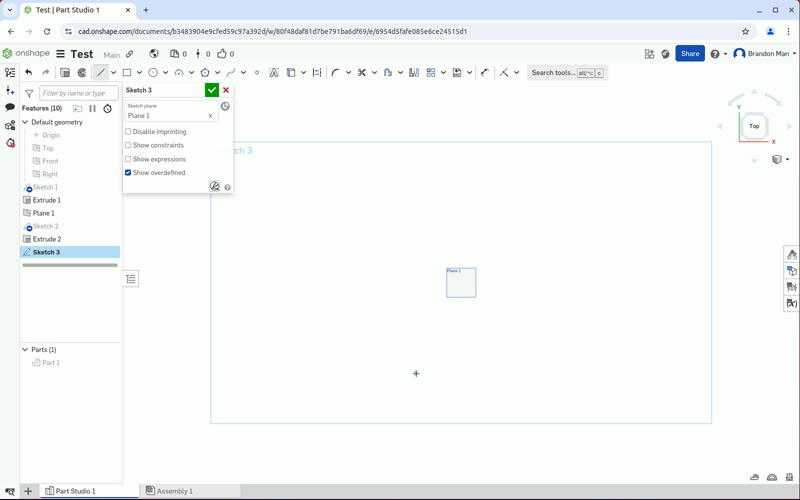
key_down(shift)
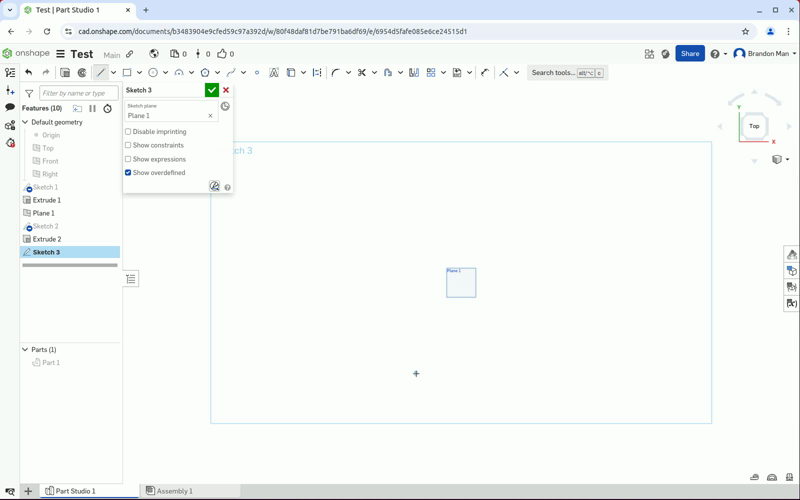
mouse_move(506, 373)
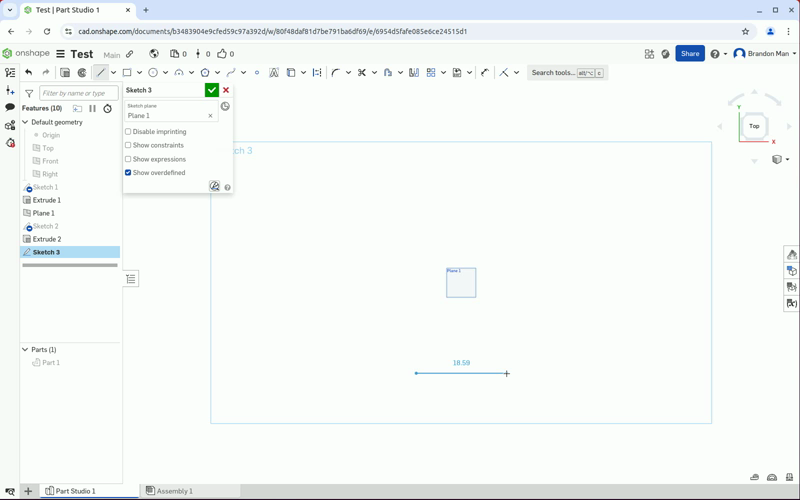
click(506, 373)
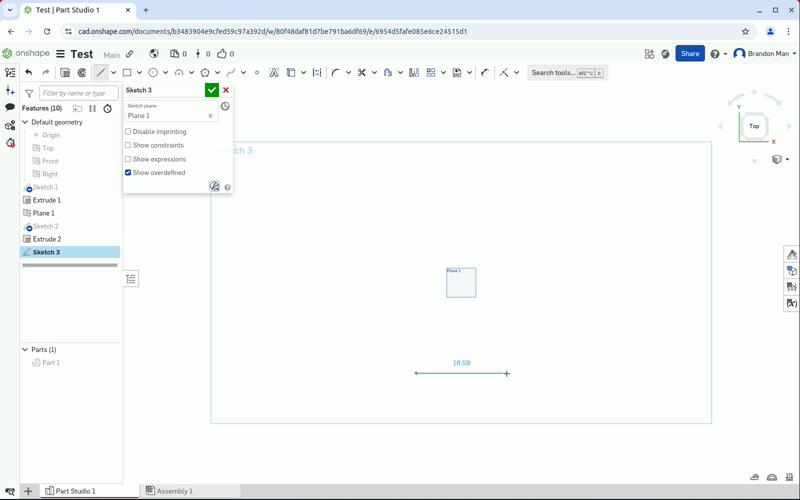
key_up(shift)
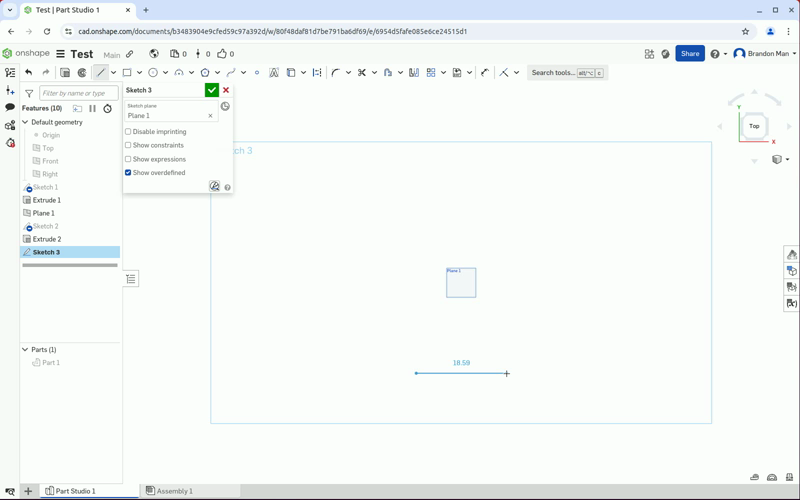
key_down(shift)
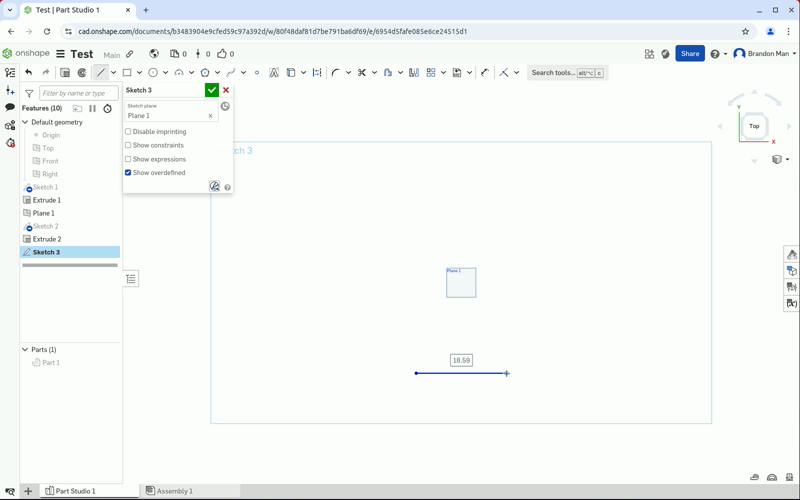
mouse_move(536, 373)
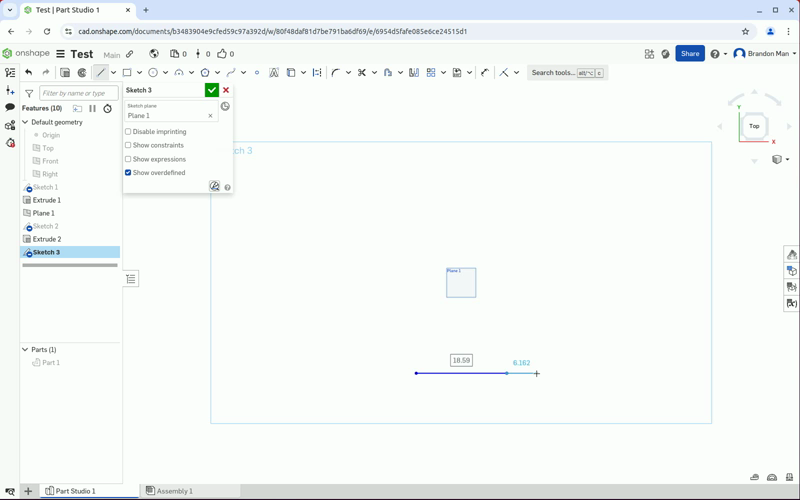
mouse_move(506, 350)
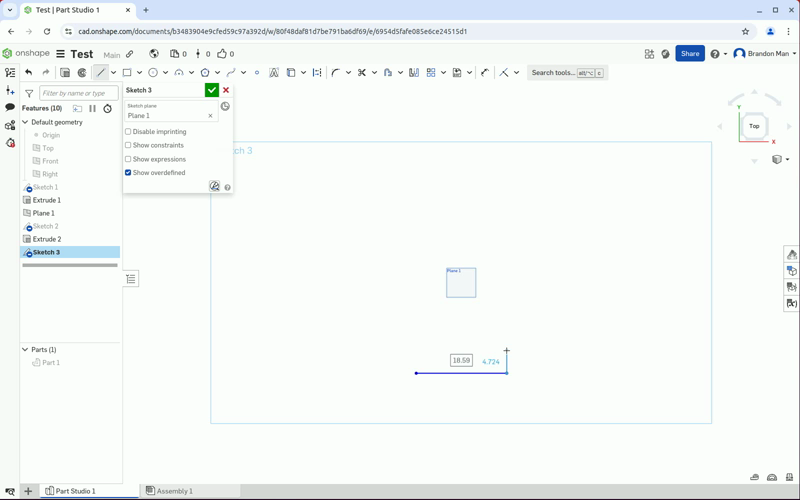
click(506, 350)
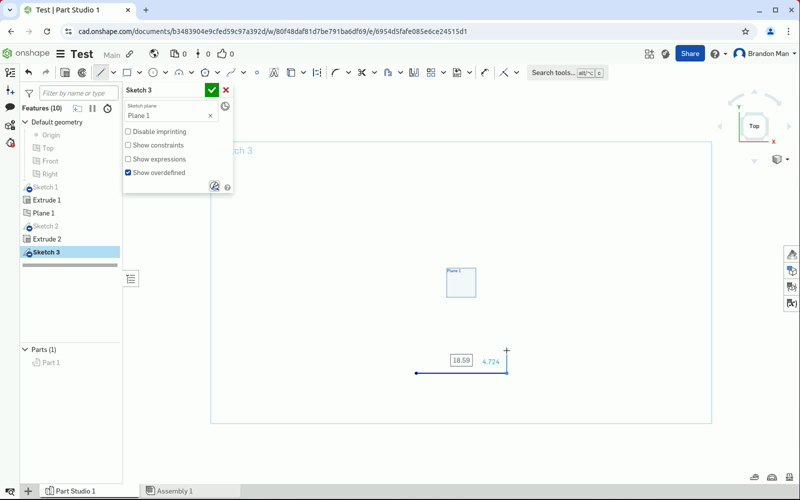
key_up(shift)
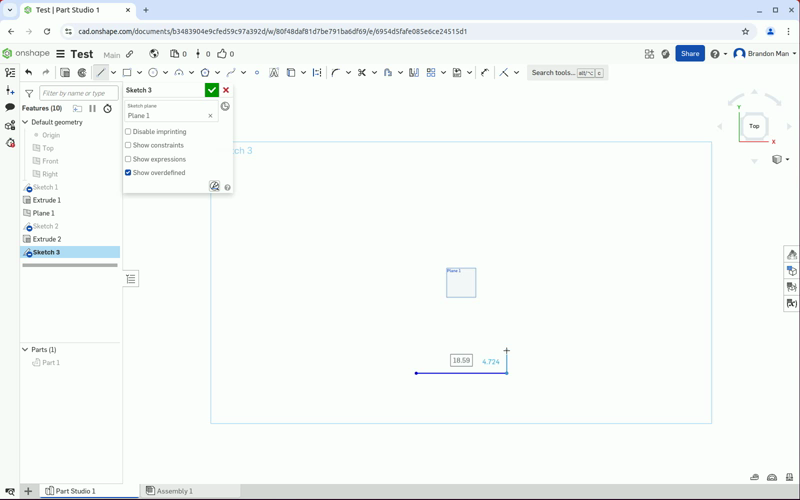
key_down(shift)
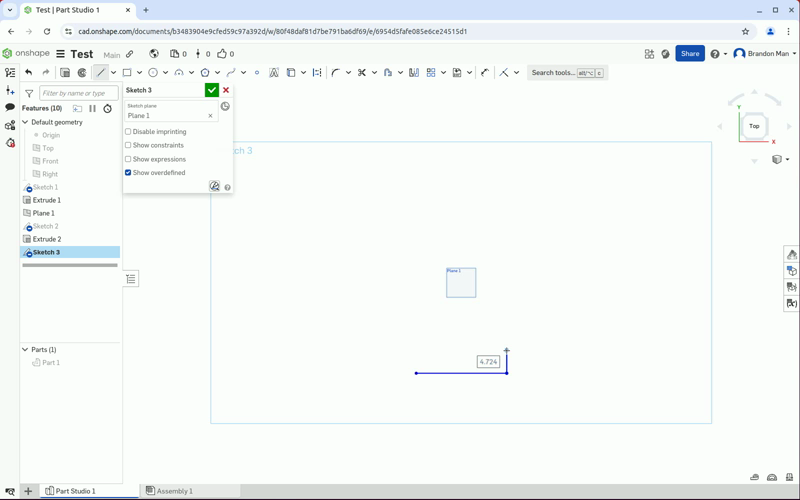
mouse_move(416, 350)
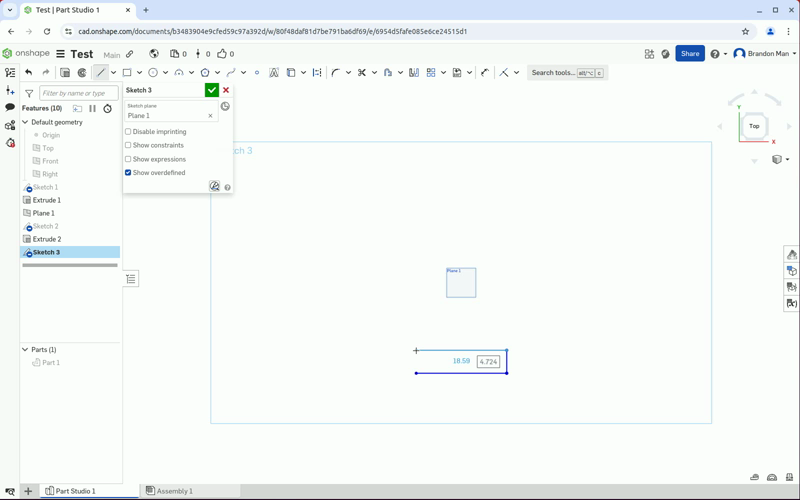
click(416, 350)
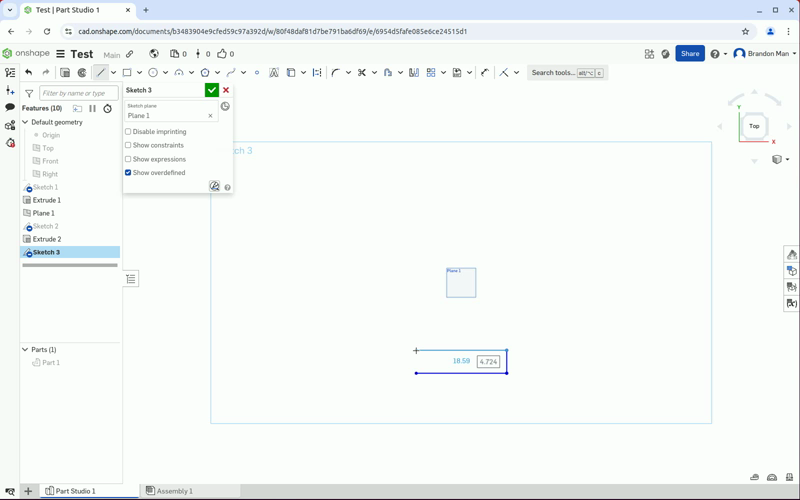
key_up(shift)
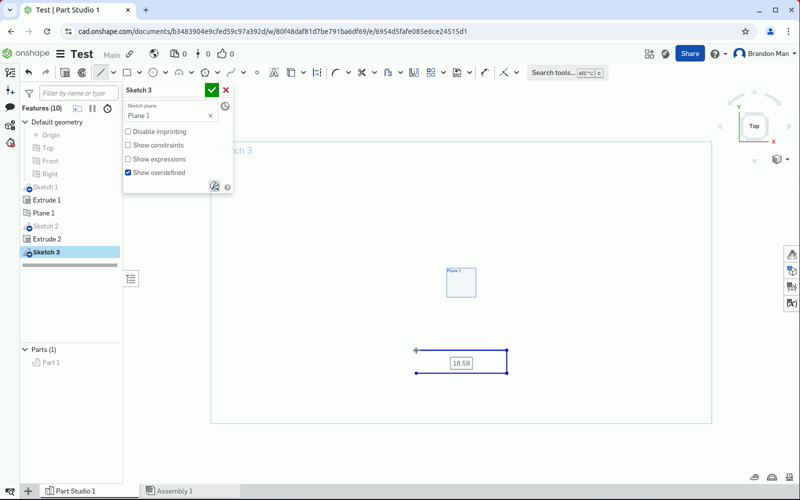
mouse_move(446, 350)
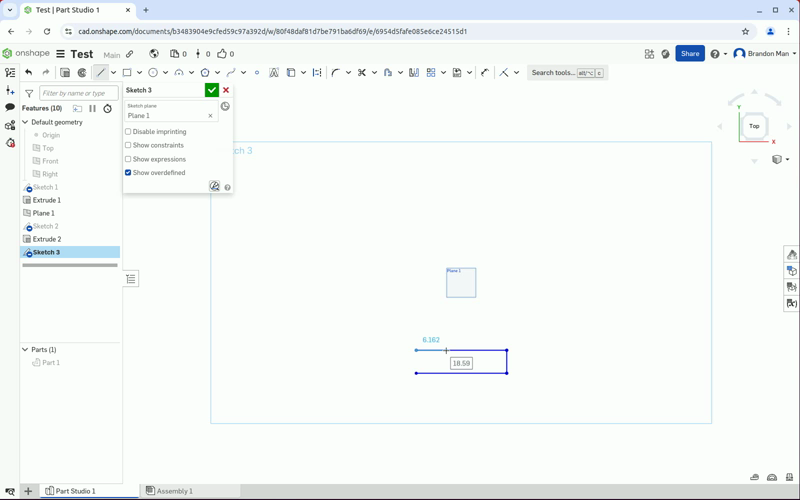
key_down(shift)
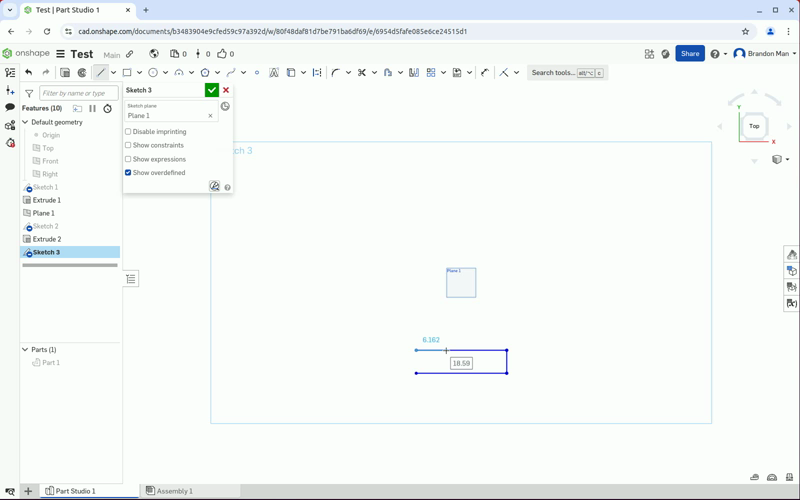
mouse_move(416, 373)
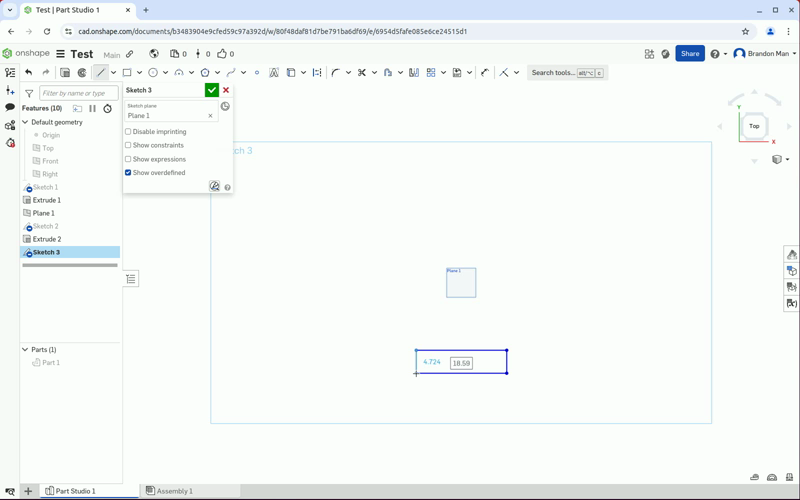
key_up(shift)
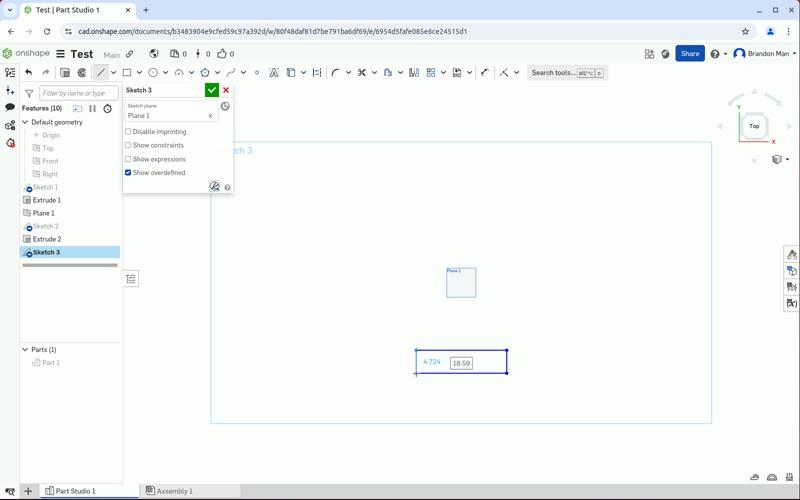
click(416, 373)
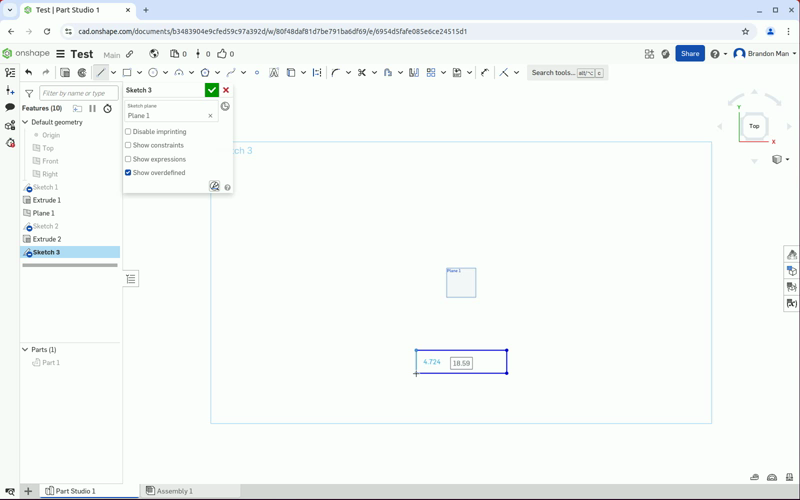
key(esc)
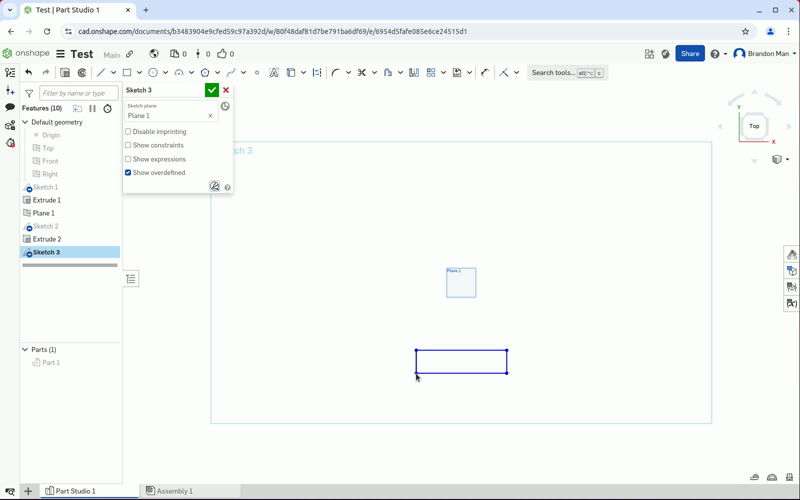
mouse_move(422, 355)
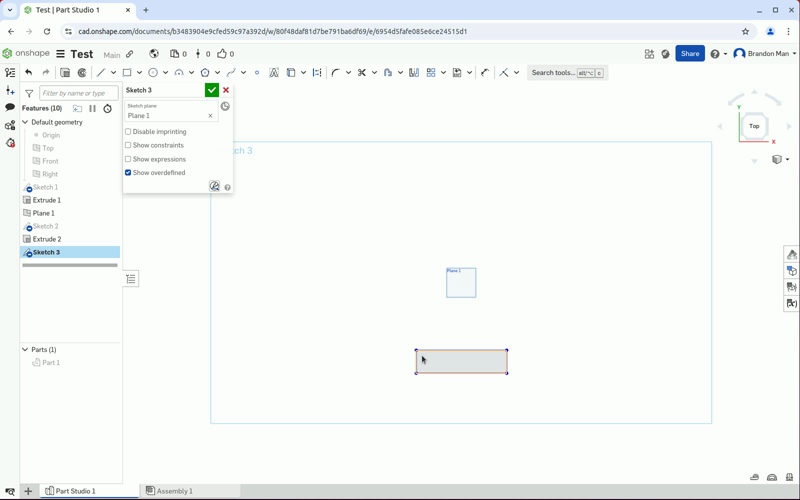
click(422, 355)
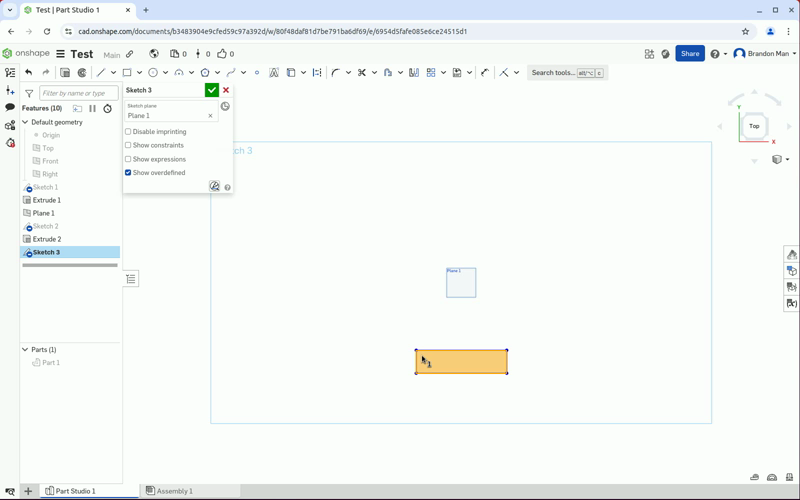
mouse_move(73, 352)
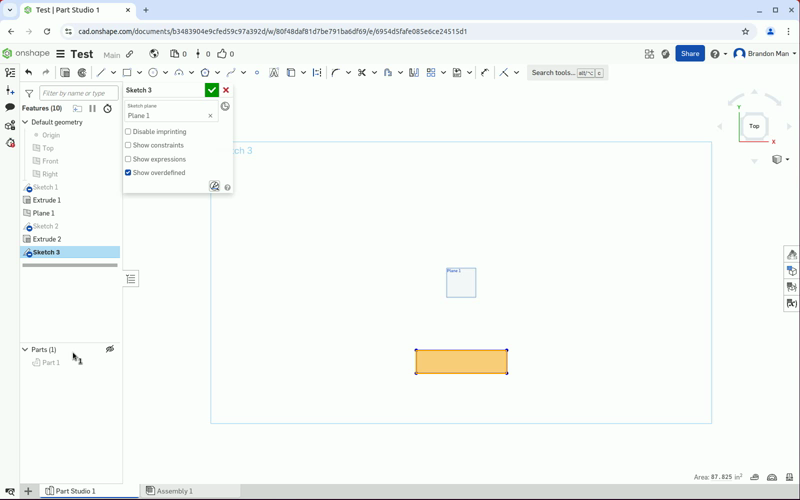
key(shift+y)
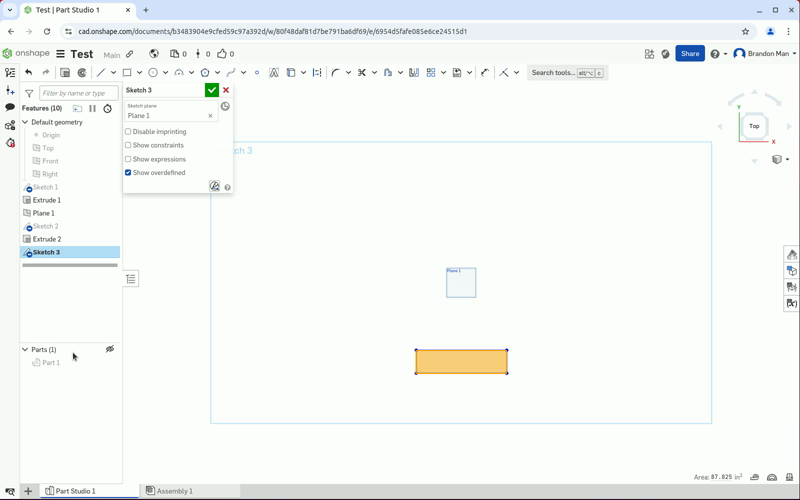
key(shift+e)
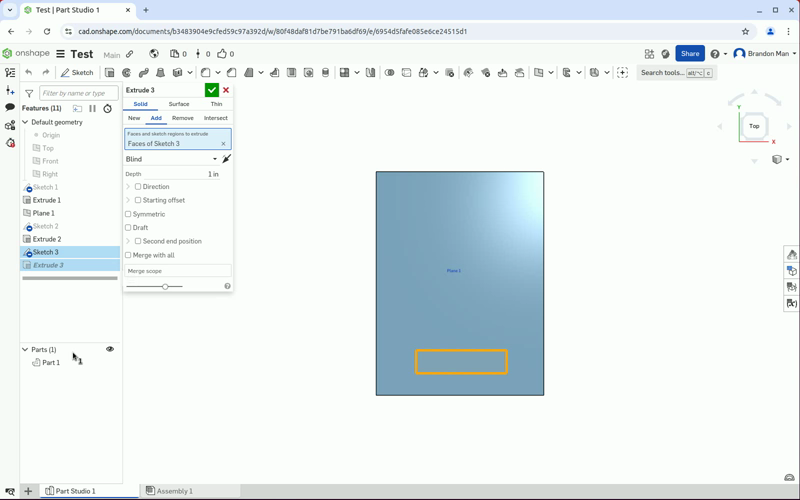
mouse_move(143, 106)
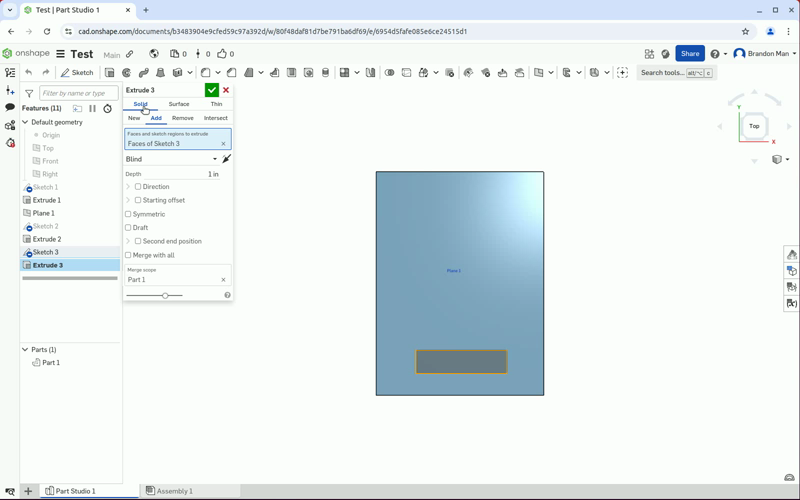
click(143, 106)
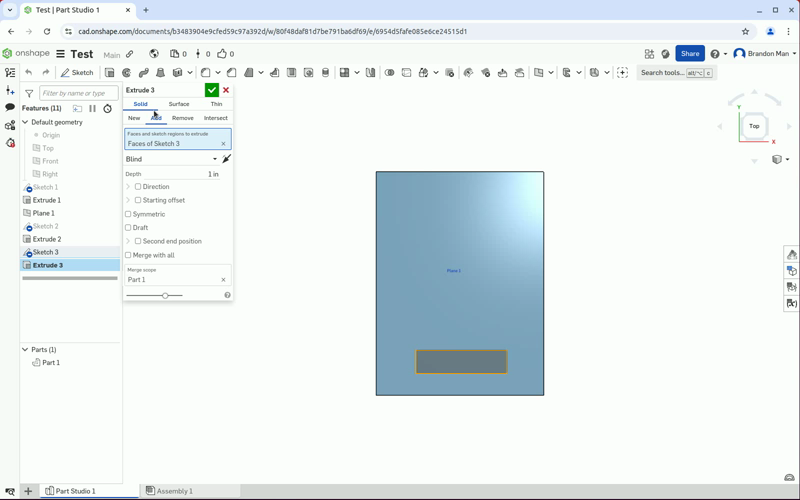
mouse_move(186, 120)
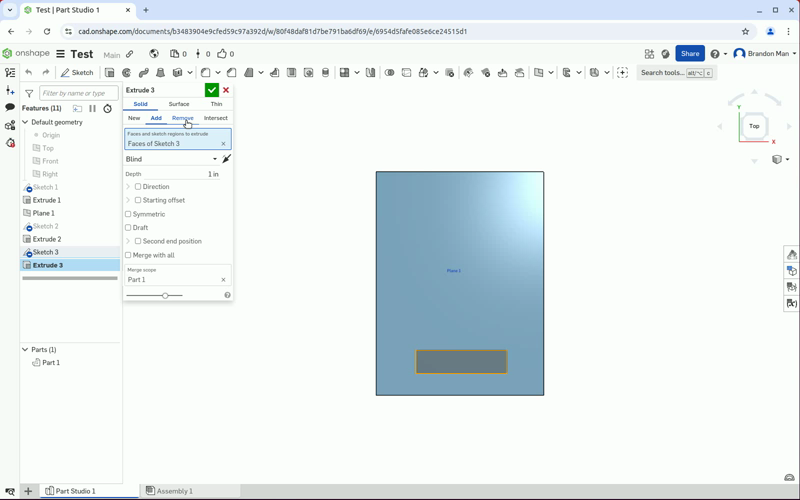
click(186, 120)
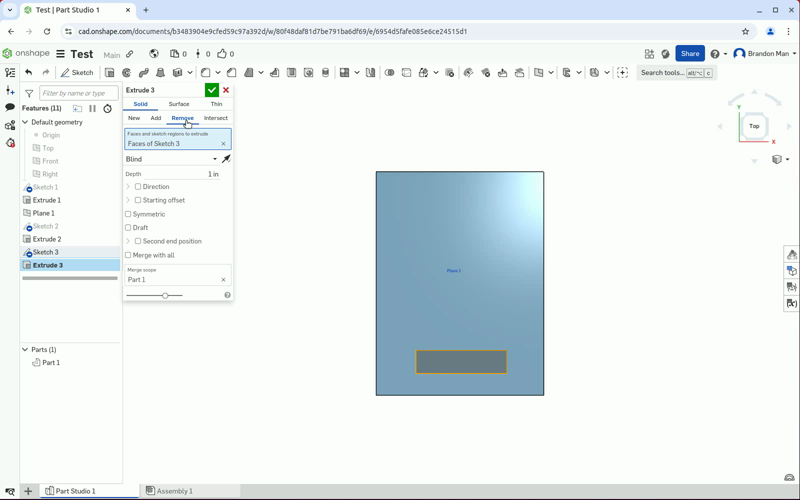
key(tab, 4)
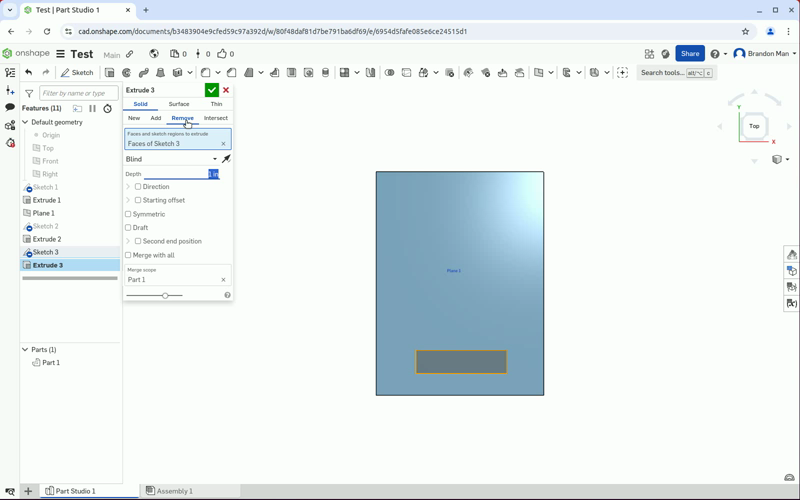
text(2.407)
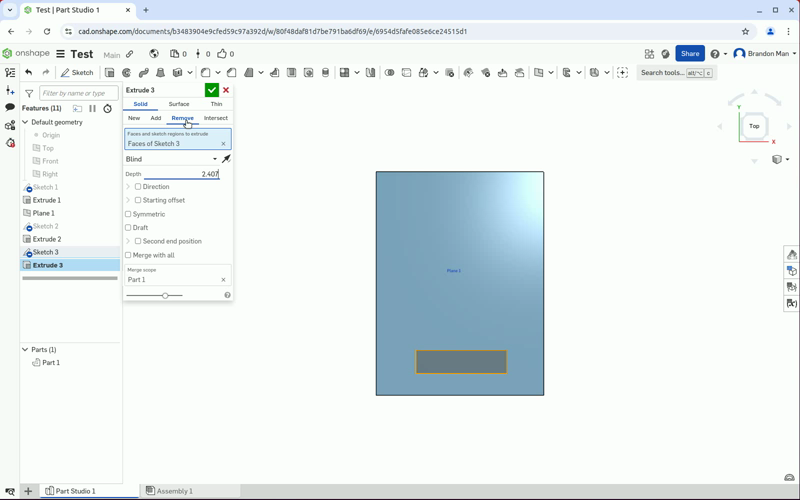
key(tab, 6)
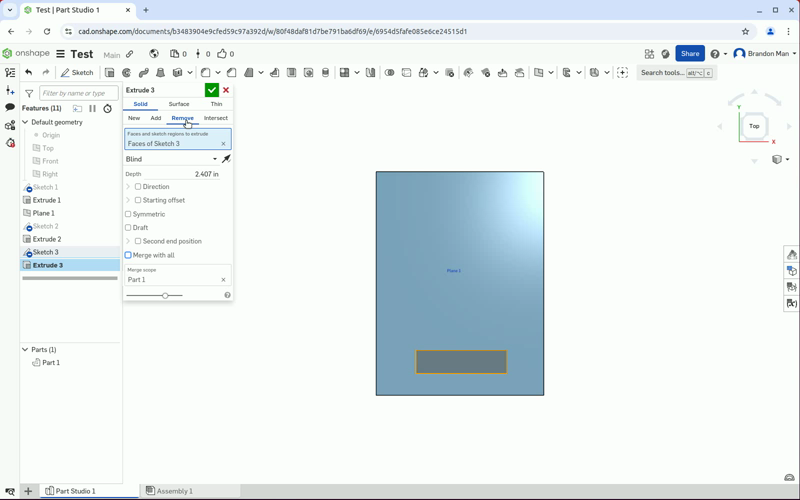
key(space)
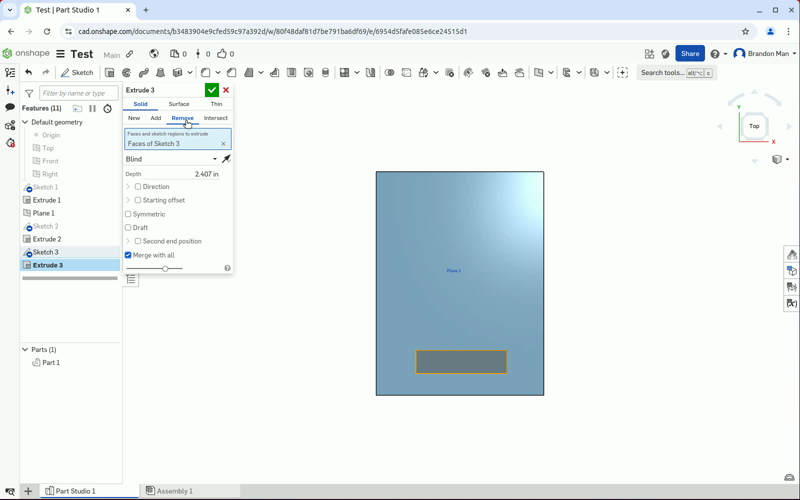
key(enter)
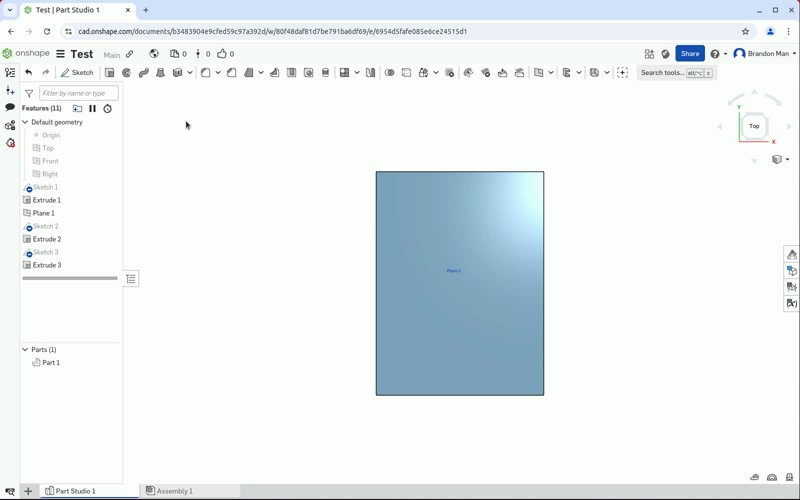
key(shift+h)
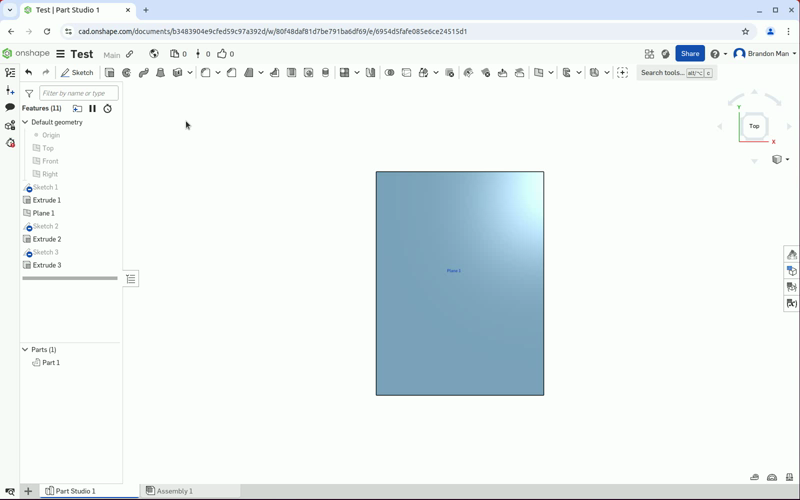
key(shift+h)
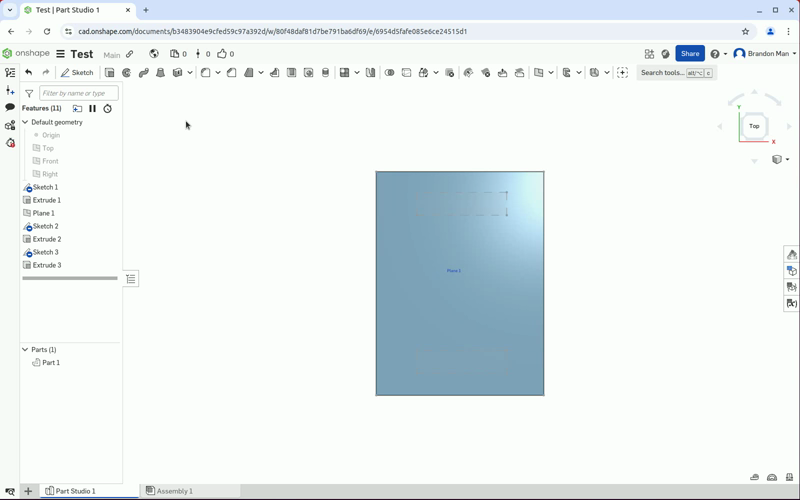
key(shift+7)
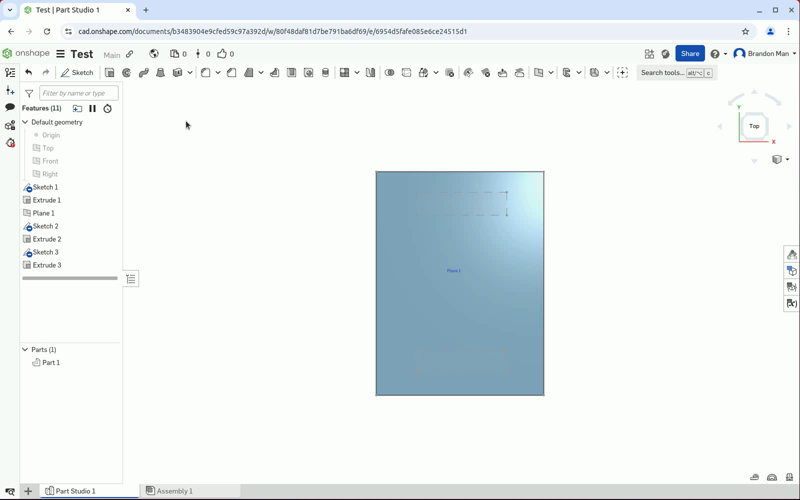
key(up, 3)
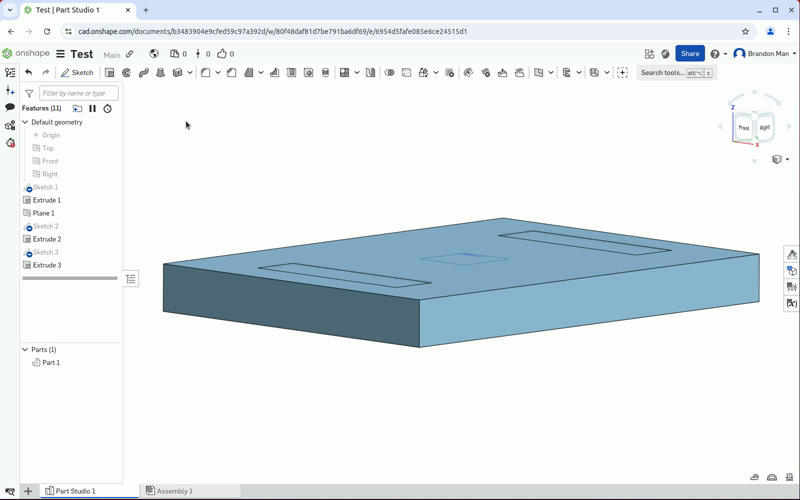
key(left, 3)
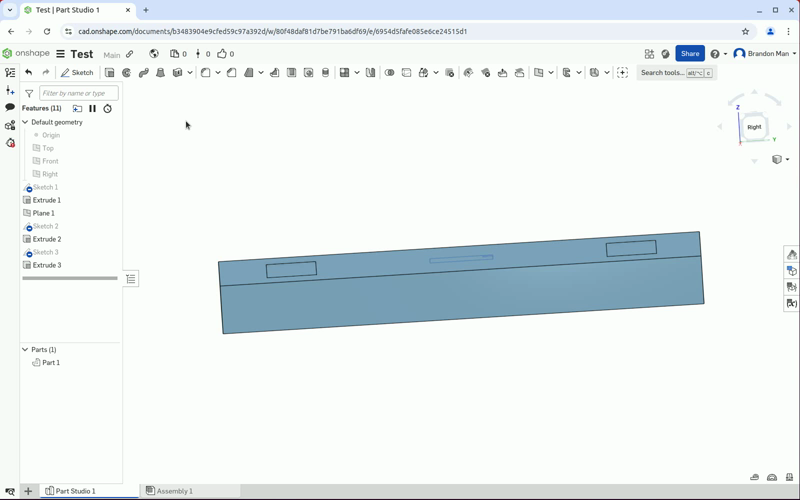
key(right, 3)
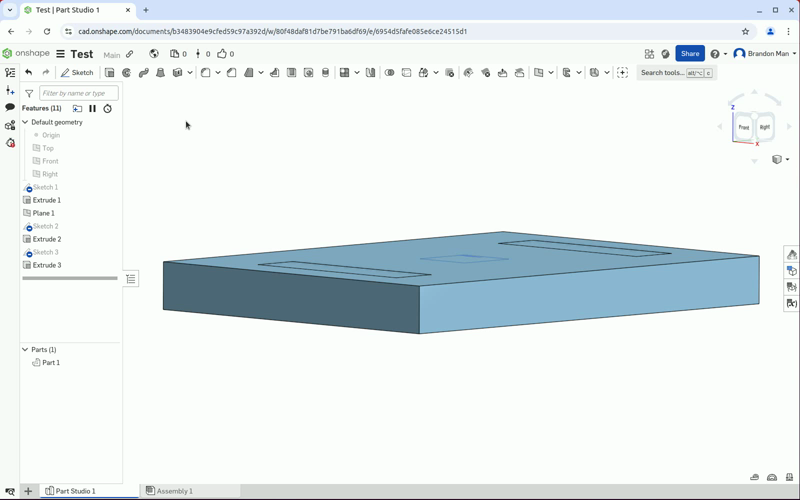
key(down, 3)
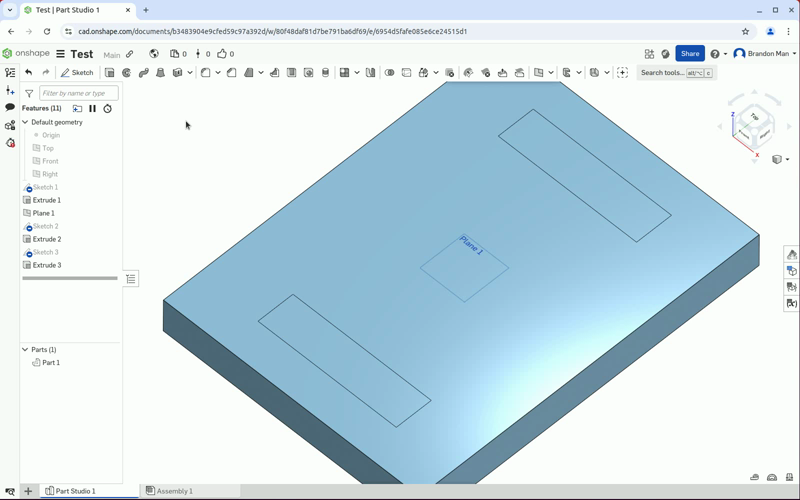
mouse_move(73, 189)
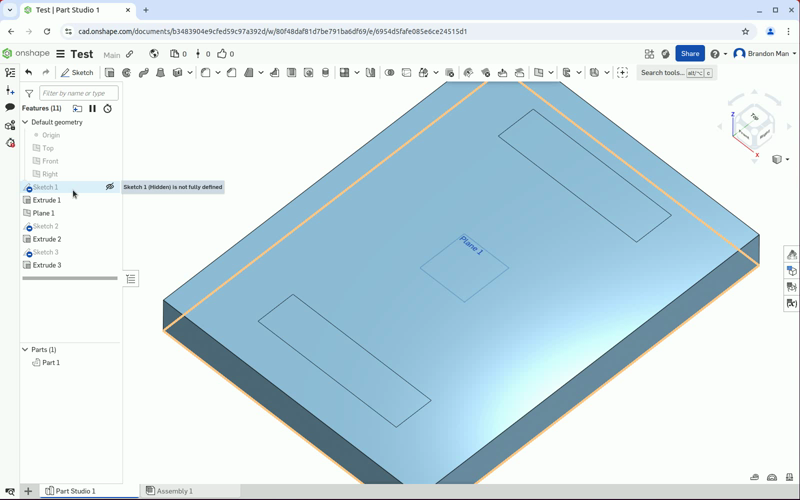
click(73, 189)